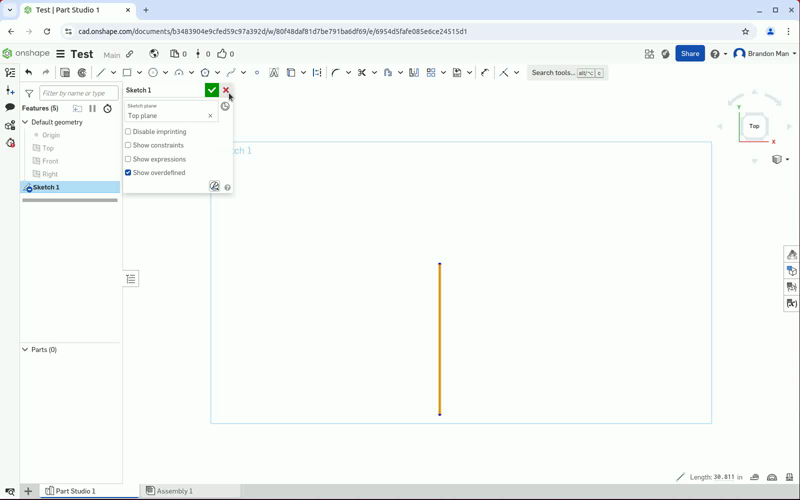
key(shift+h)
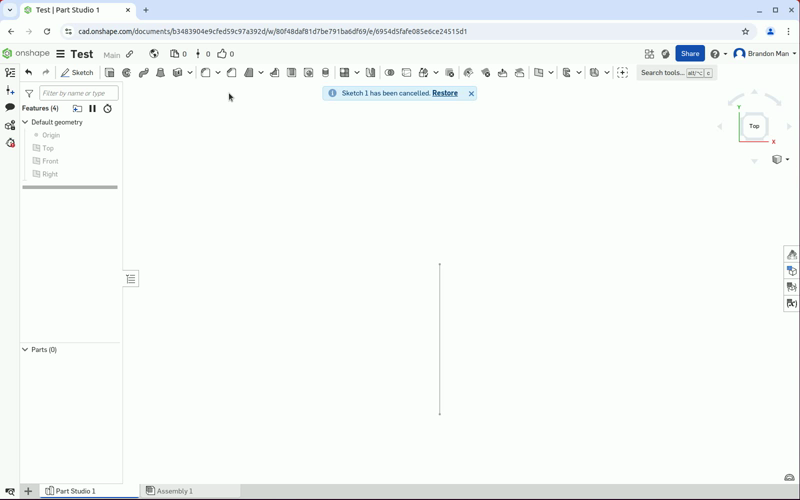
mouse_move(73, 352)
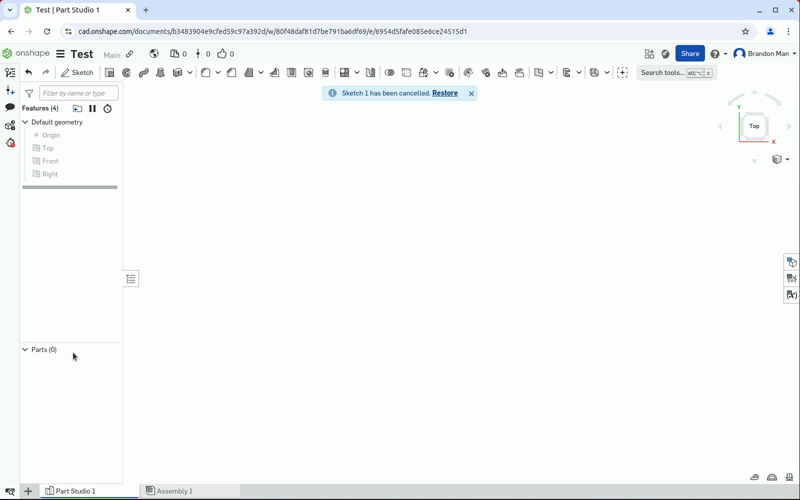
key(y)
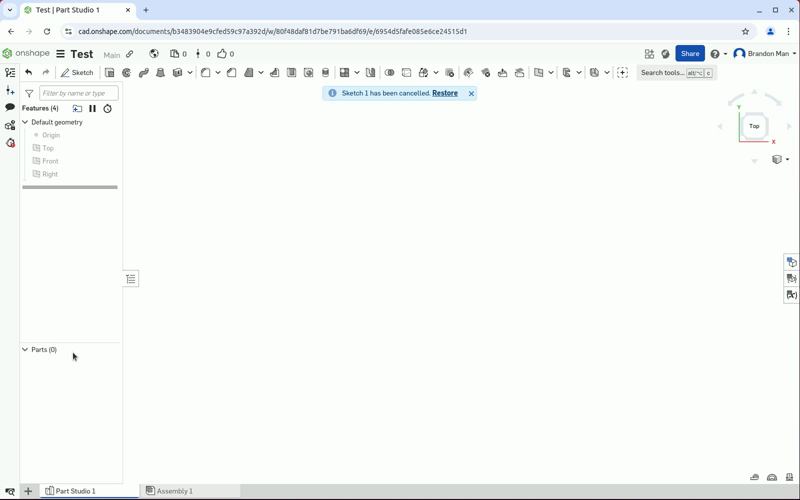
key(shift+p)
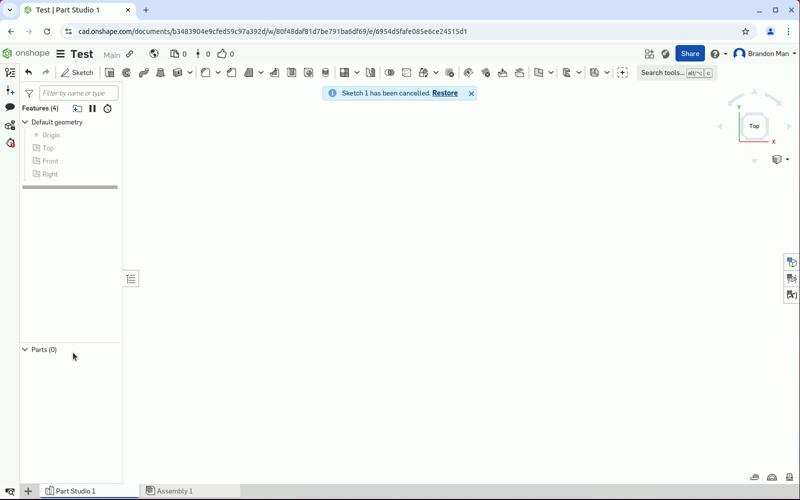
key(space)
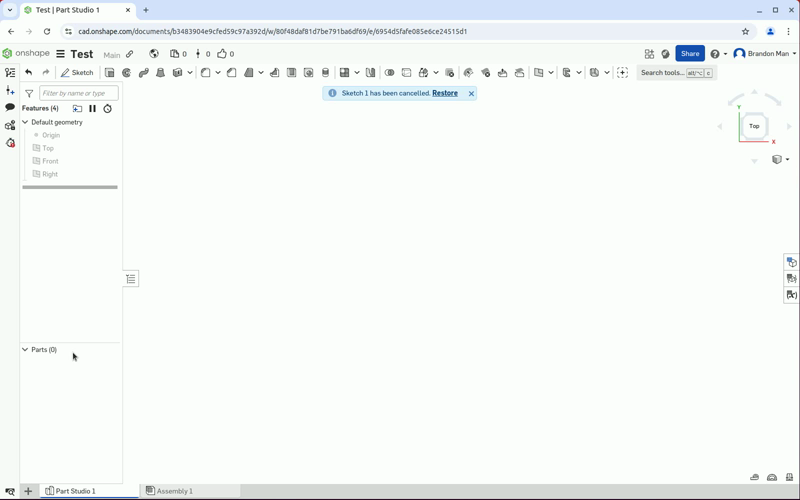
key_down(shift)
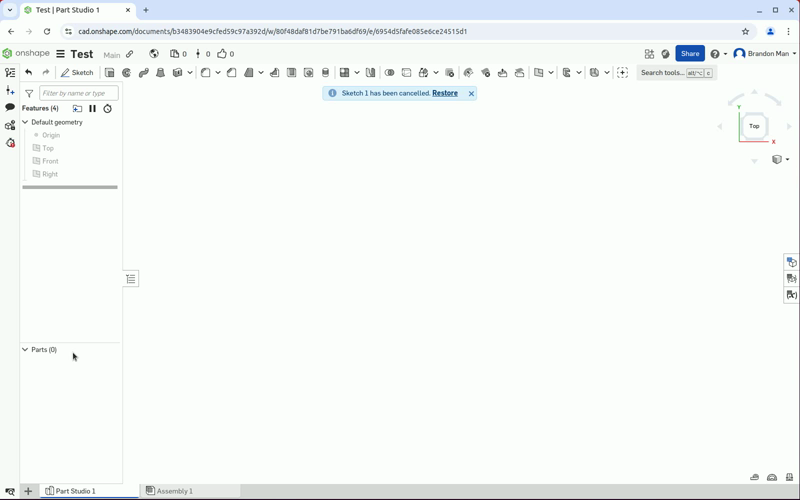
key(up)
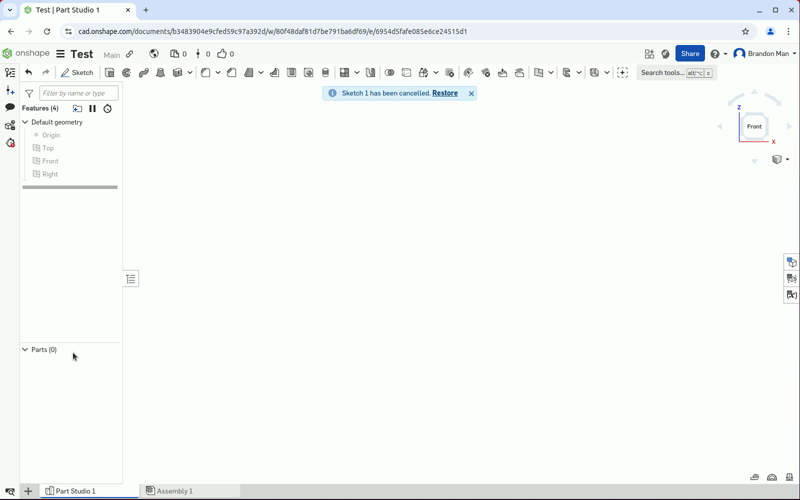
key_up(shift)
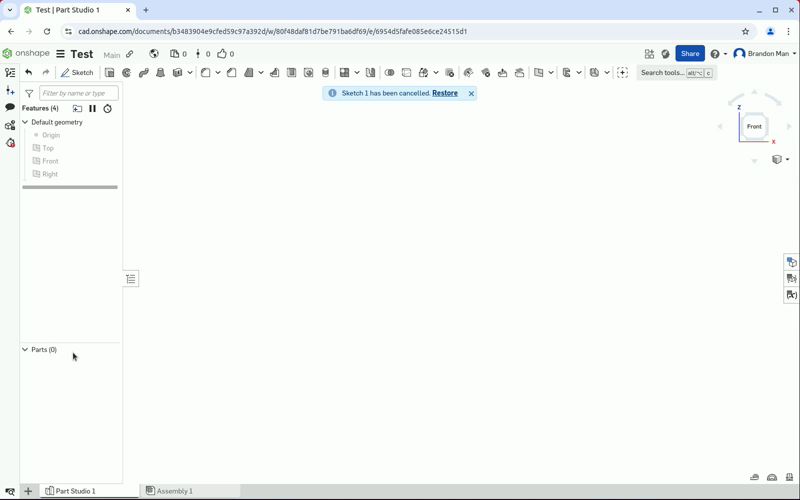
mouse_move(73, 352)
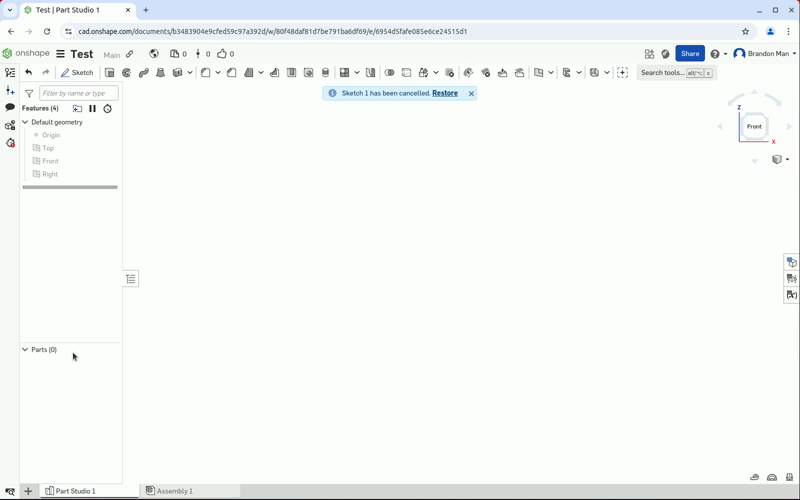
key(shift+y)
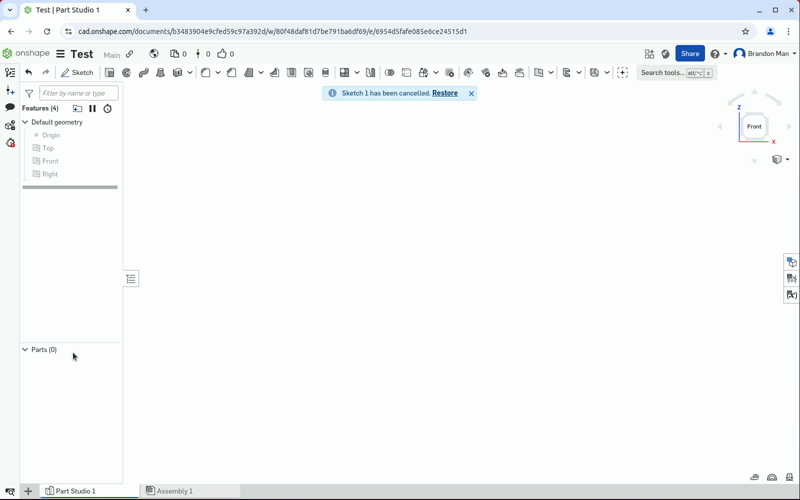
key(shift+s)
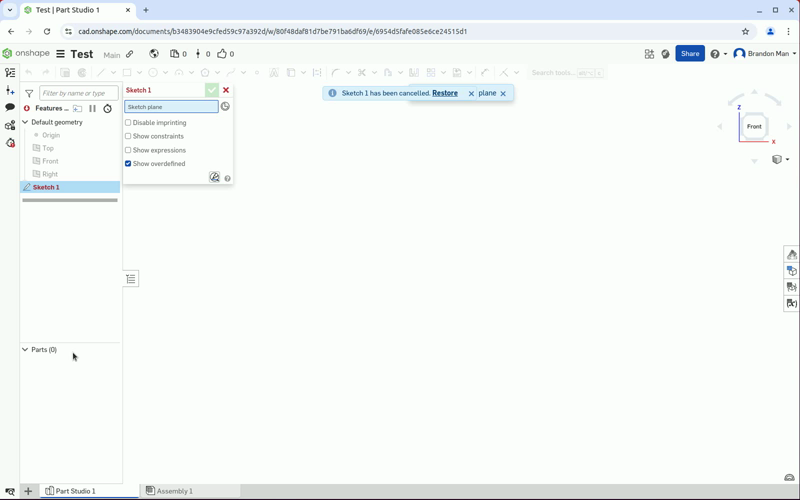
mouse_move(73, 163)
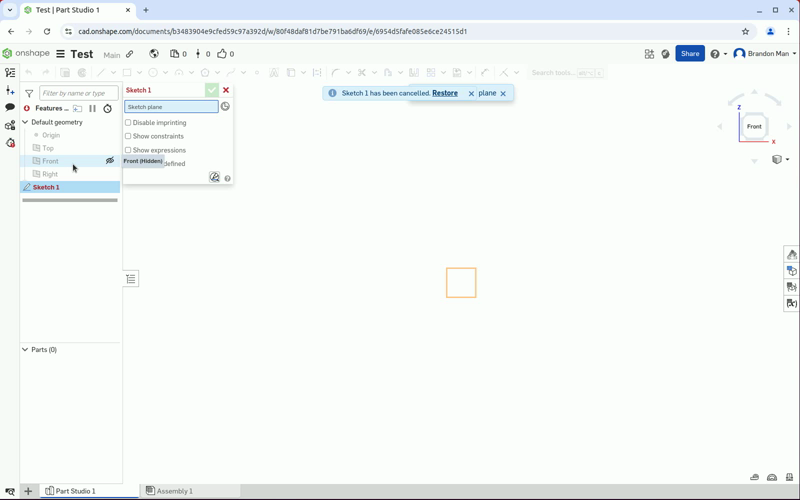
click(73, 163)
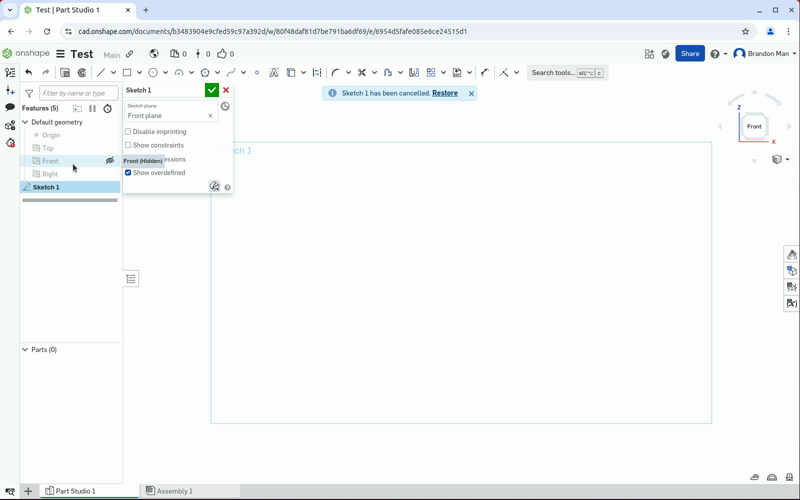
mouse_move(73, 352)
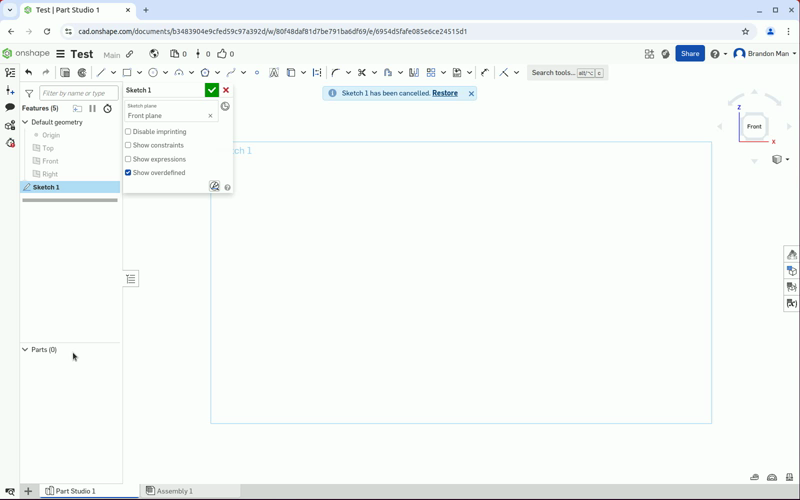
key(y)
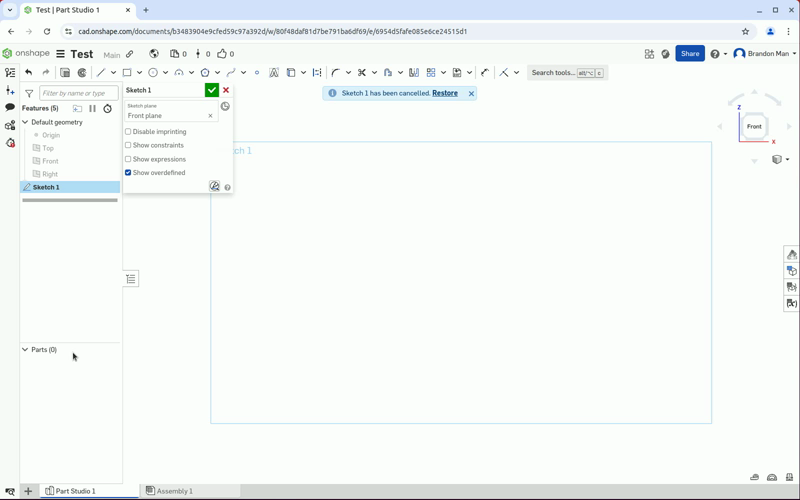
key(l)
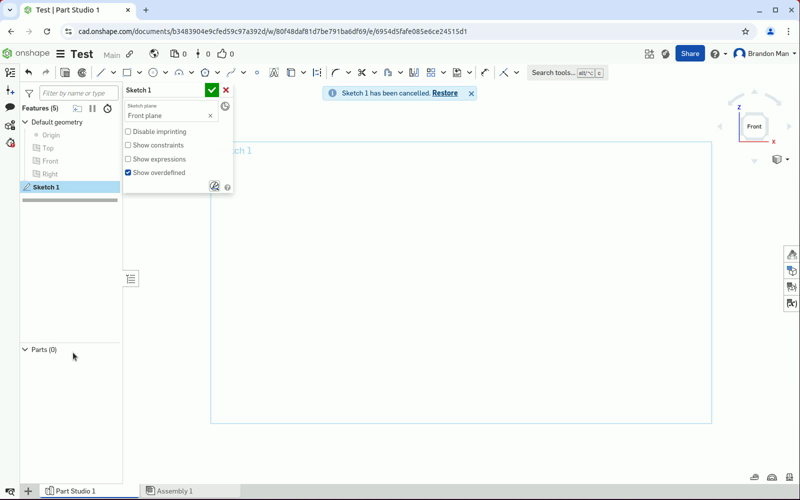
key_down(shift)
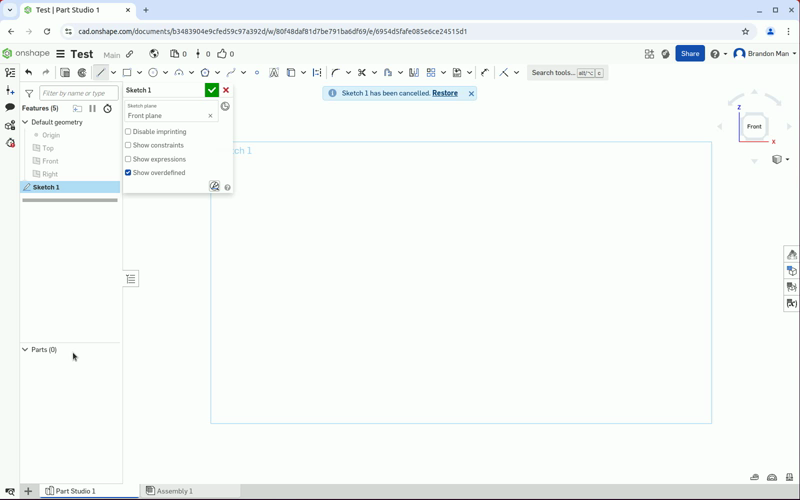
mouse_move(348, 295)
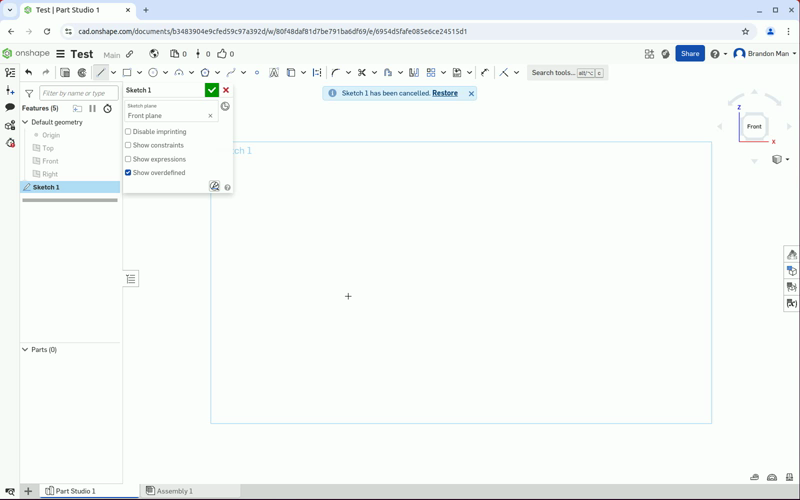
click(348, 295)
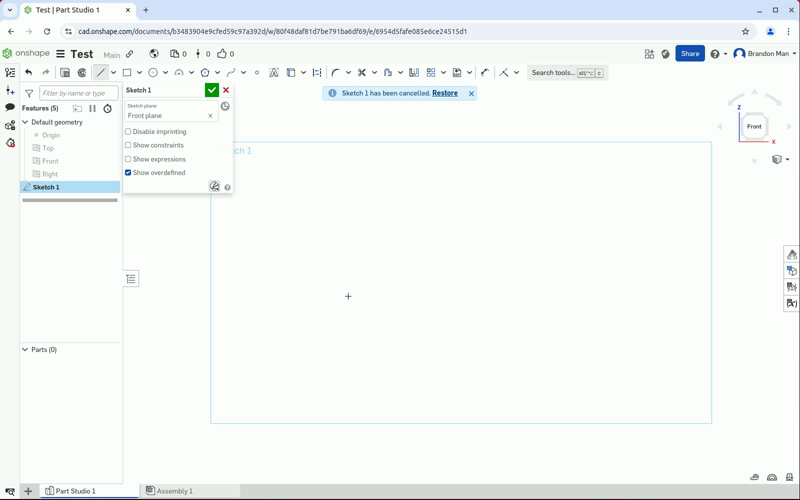
key_up(shift)
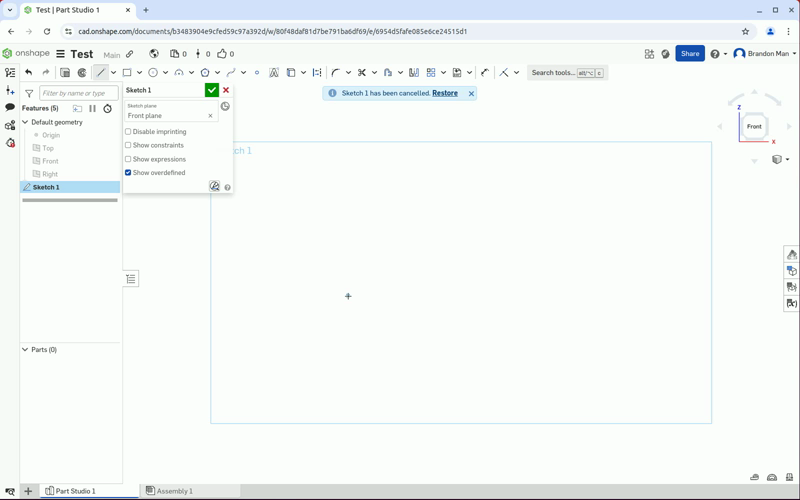
key_down(shift)
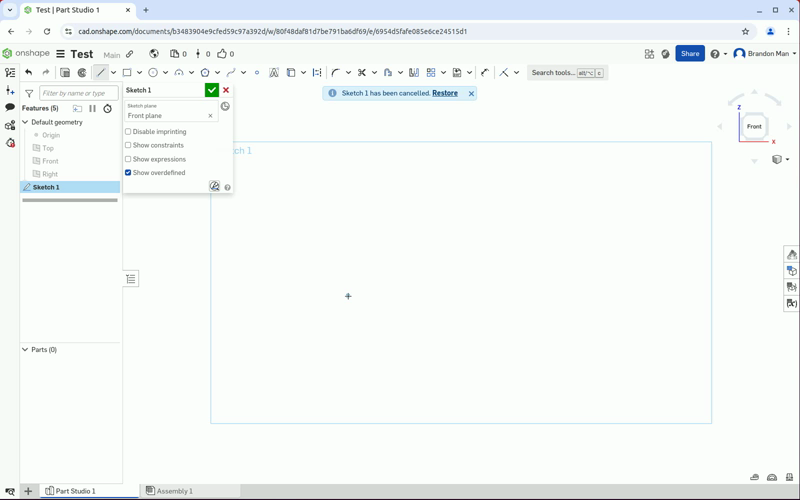
mouse_move(572, 295)
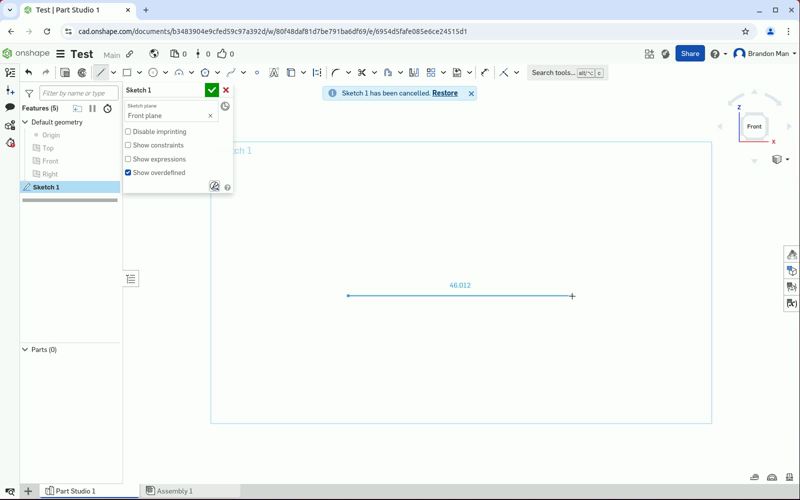
click(572, 295)
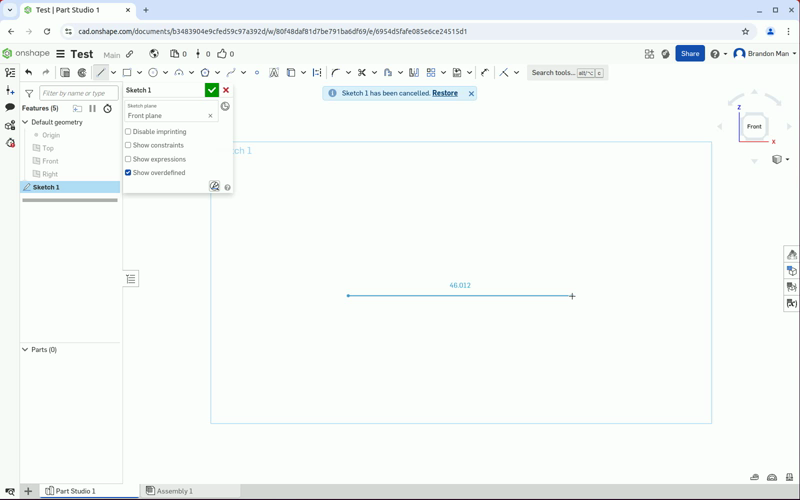
key_up(shift)
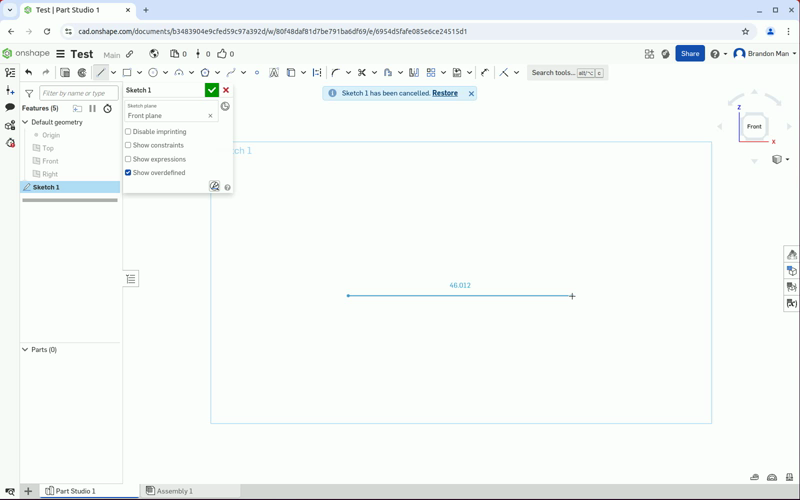
key_down(shift)
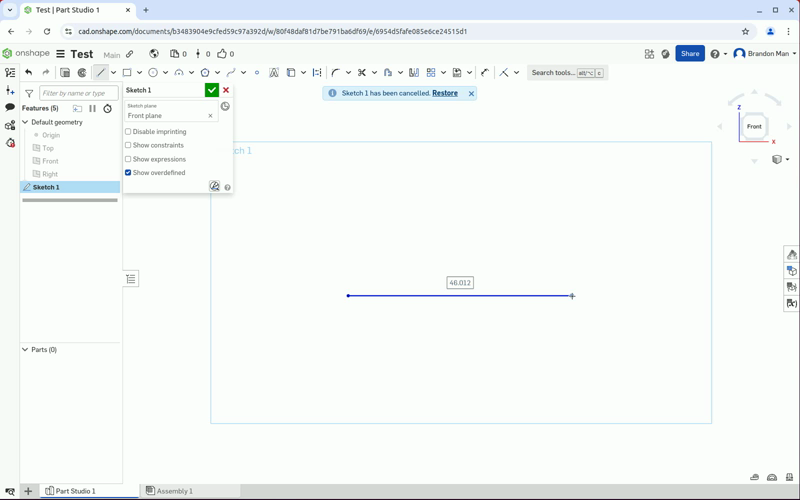
mouse_move(589, 295)
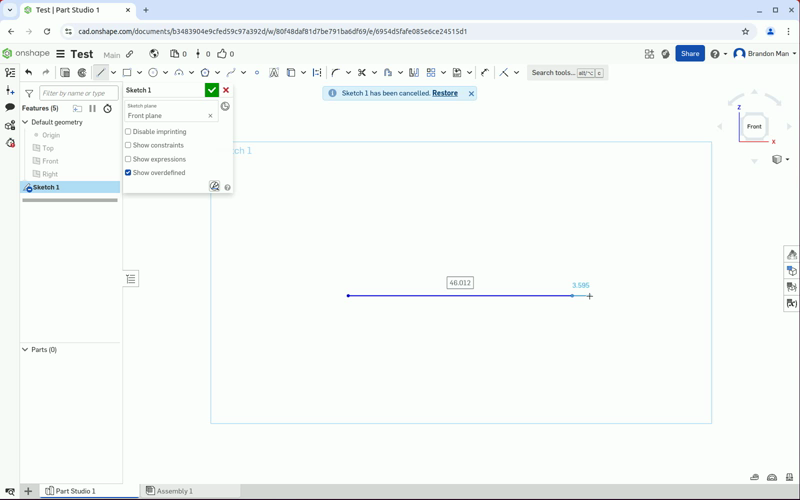
mouse_move(572, 270)
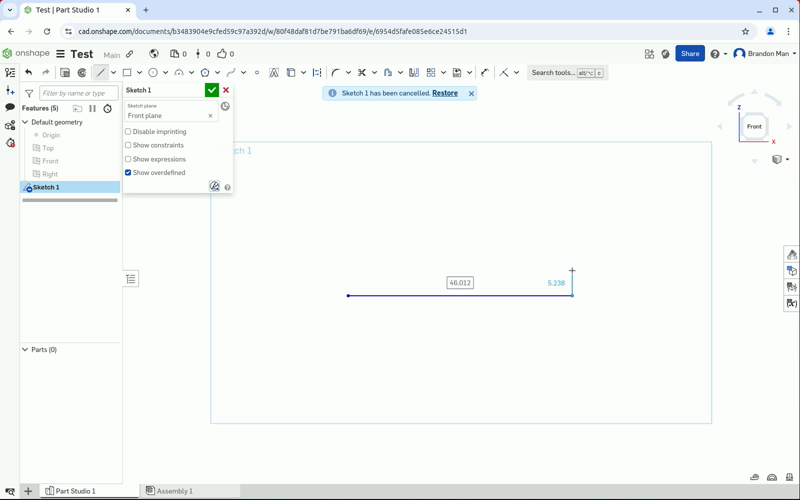
click(572, 270)
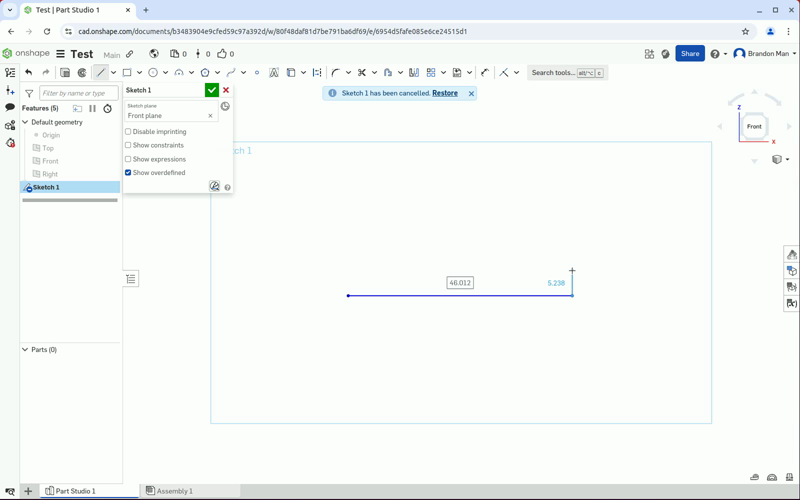
key_up(shift)
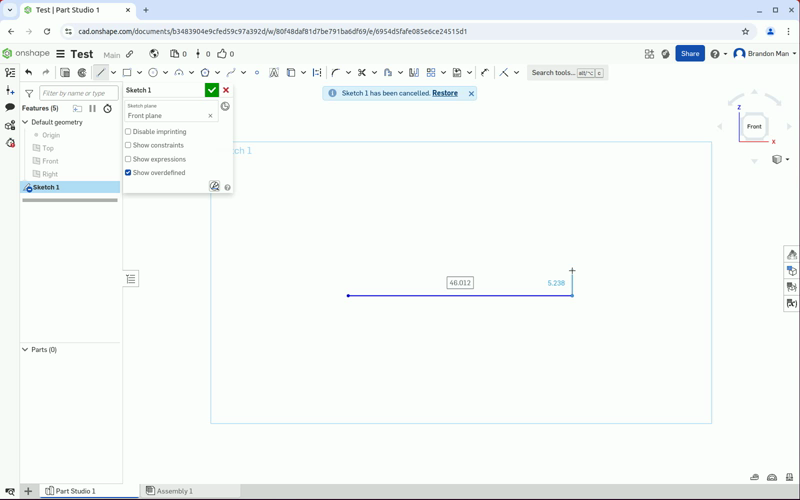
key_down(shift)
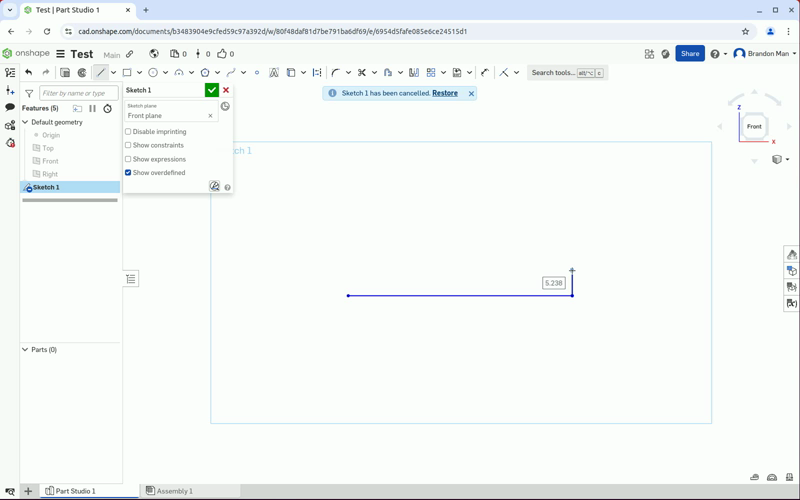
mouse_move(348, 270)
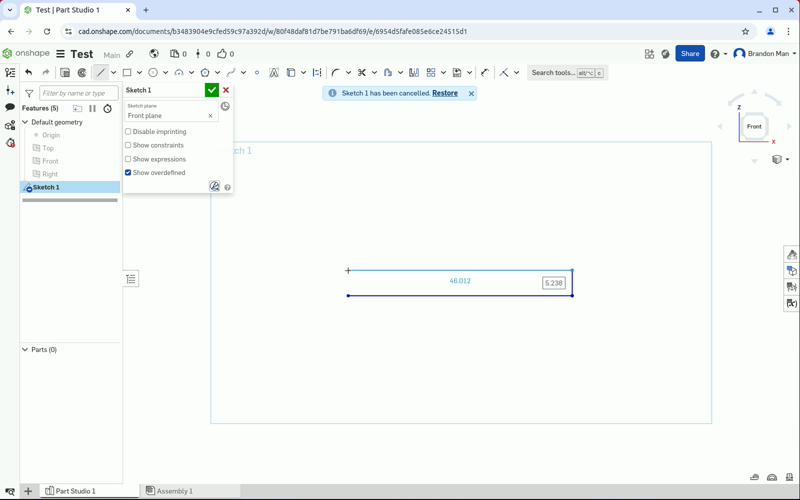
click(348, 270)
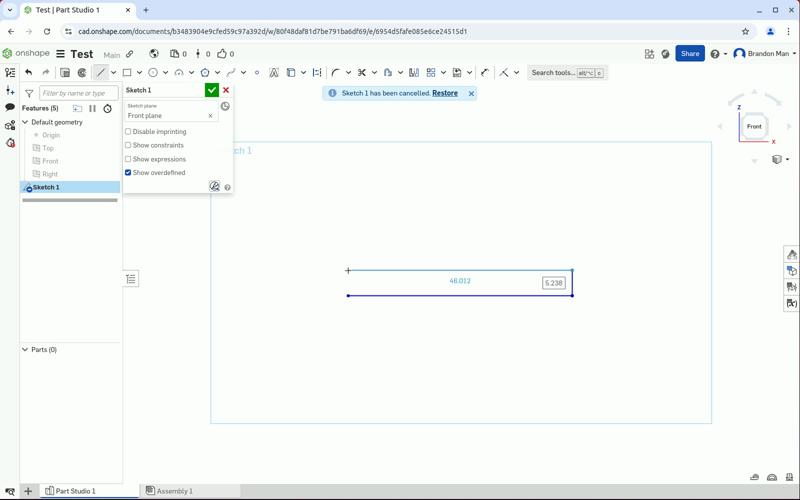
key_up(shift)
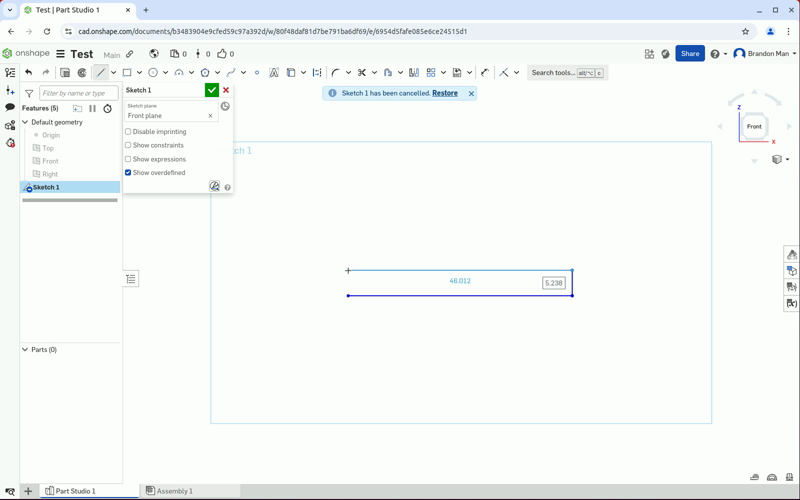
mouse_move(378, 270)
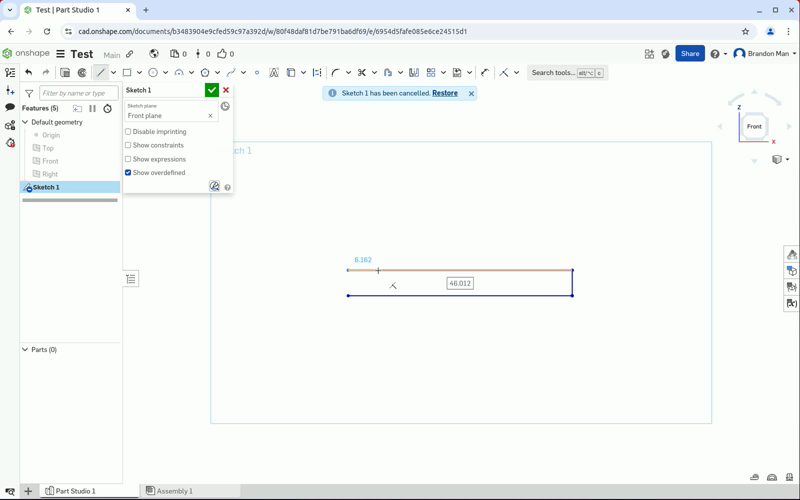
key_down(shift)
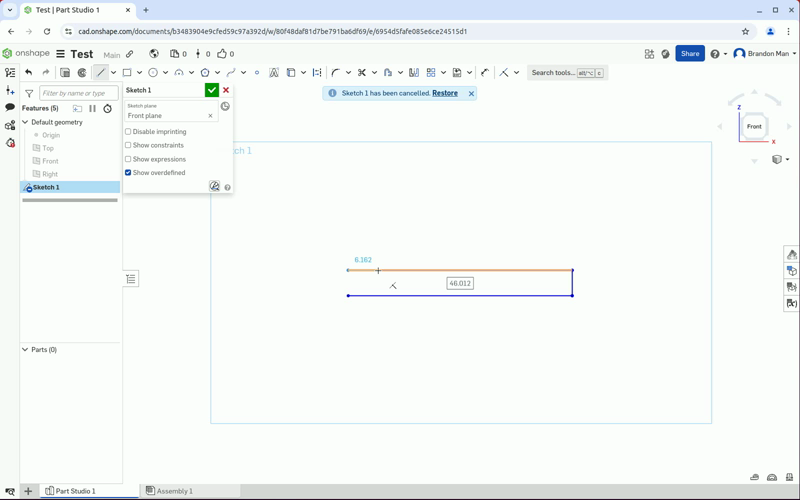
mouse_move(348, 295)
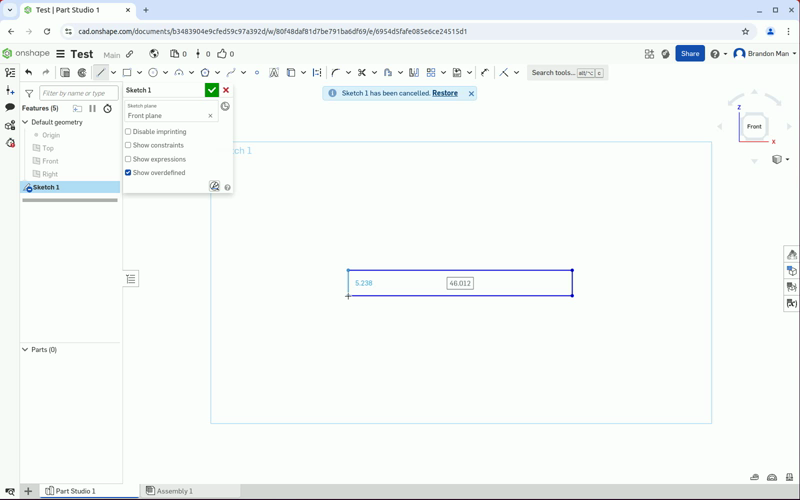
key_up(shift)
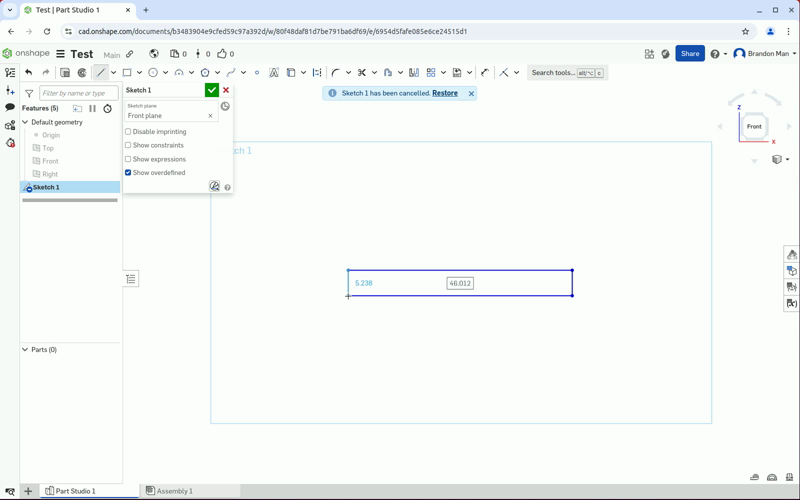
click(348, 295)
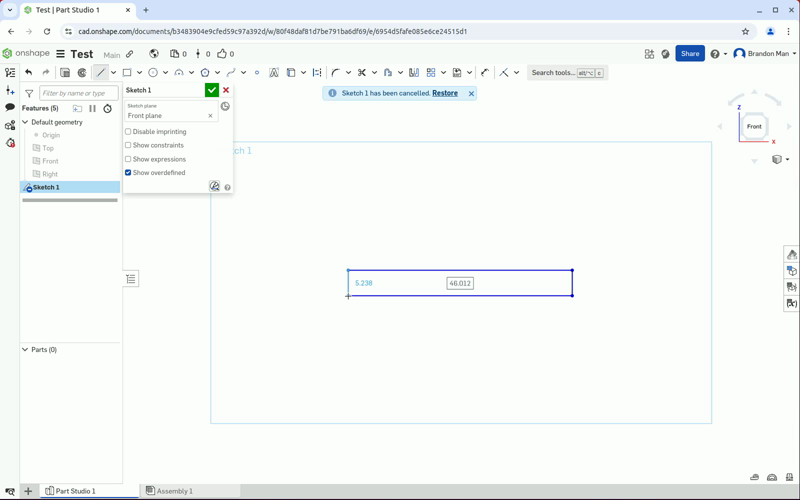
key(esc)
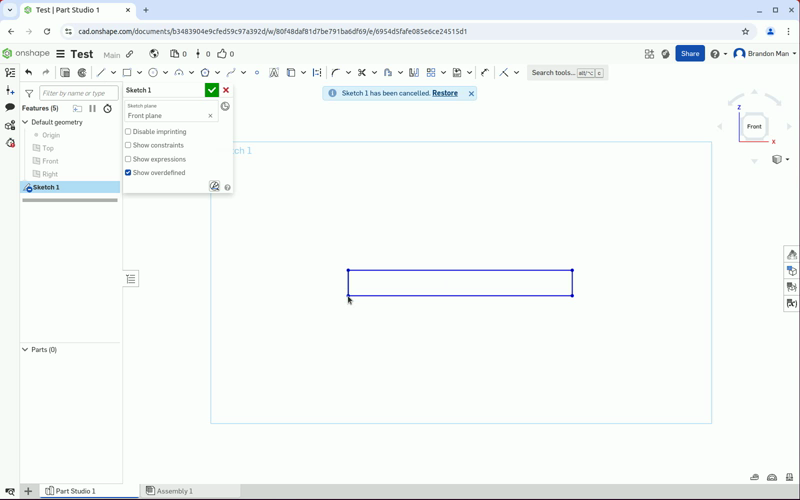
mouse_move(479, 277)
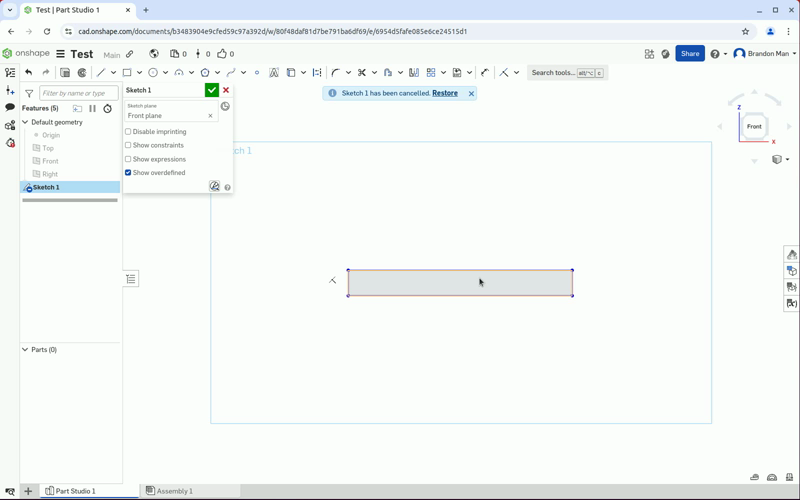
click(479, 277)
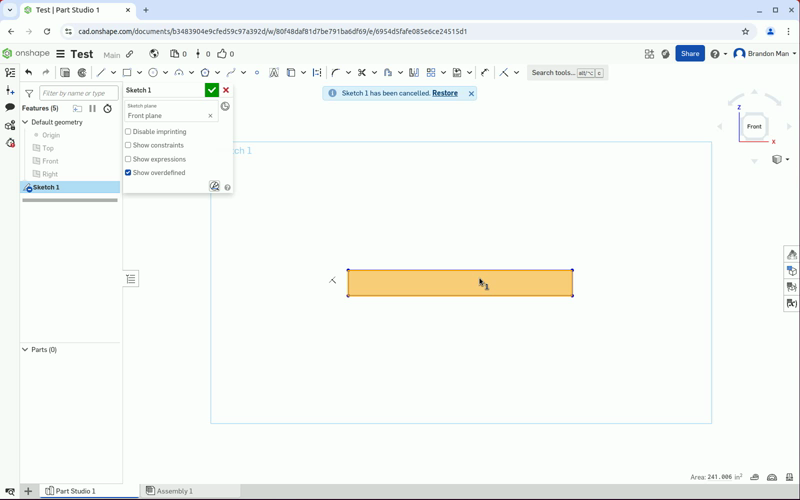
mouse_move(73, 352)
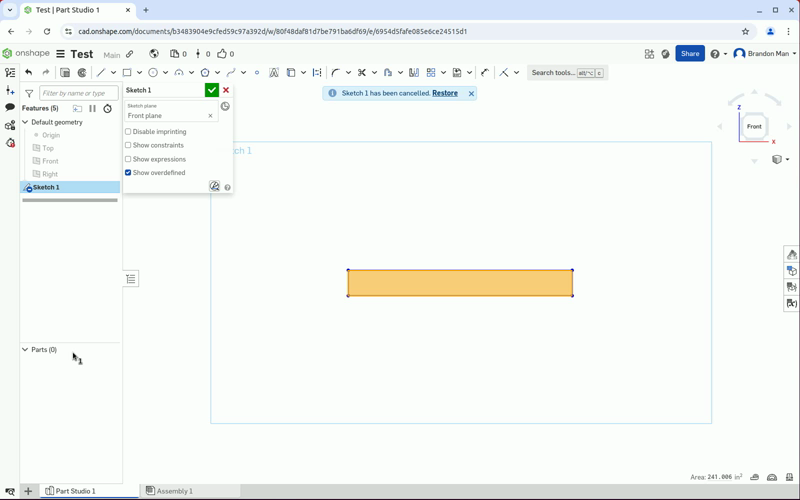
key(shift+y)
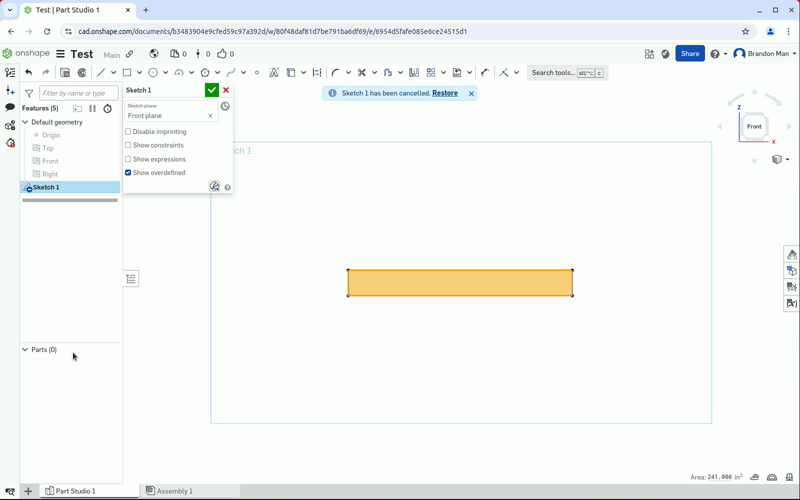
key(shift+e)
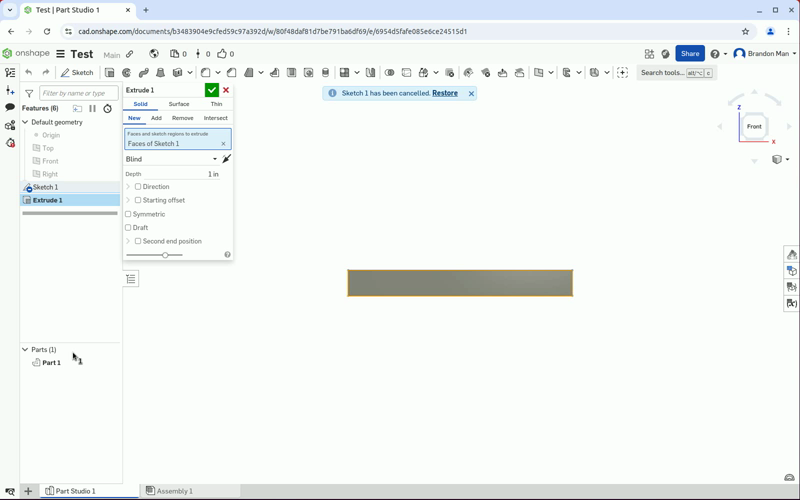
mouse_move(143, 106)
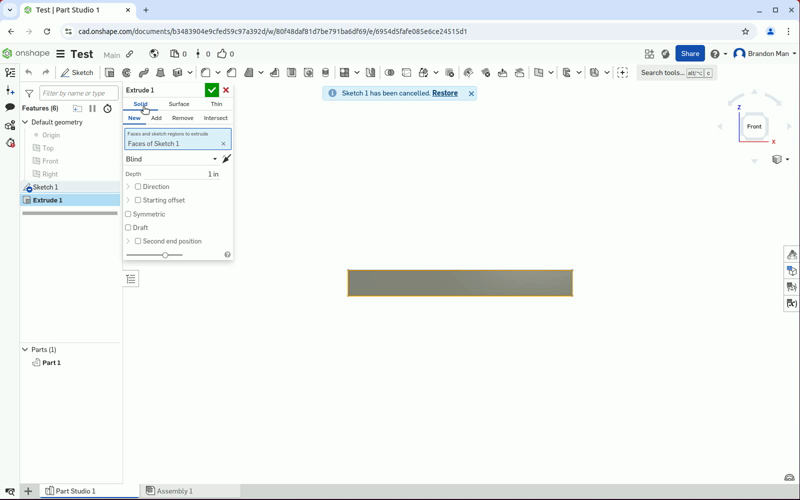
click(143, 106)
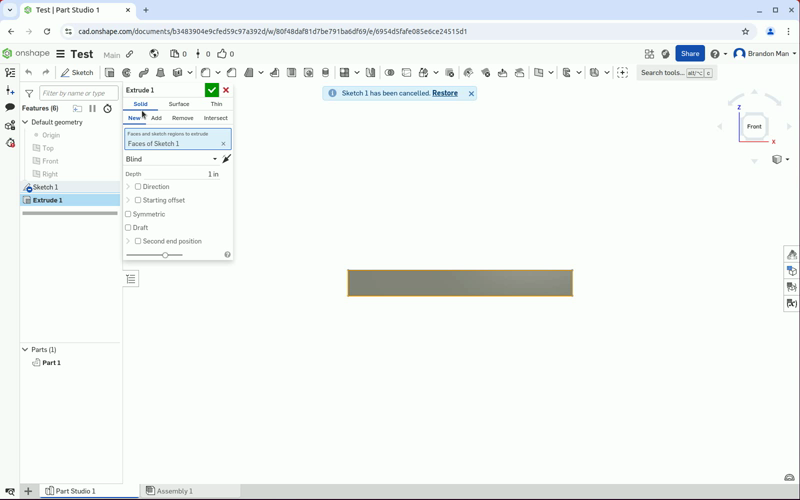
mouse_move(137, 120)
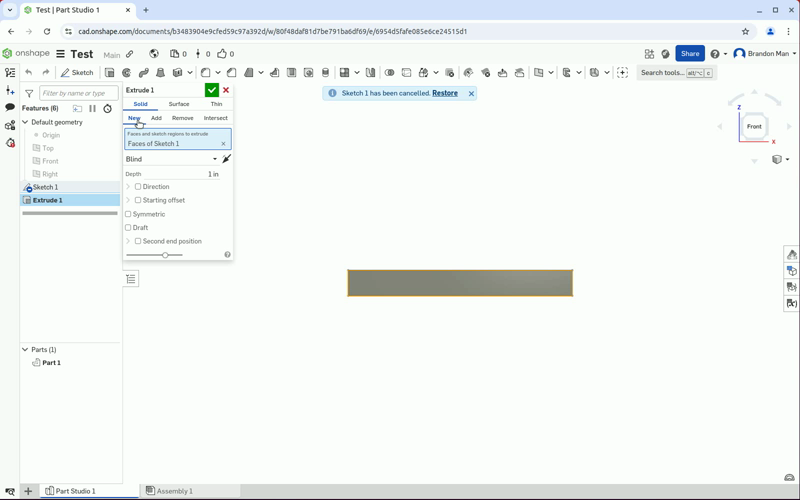
click(137, 120)
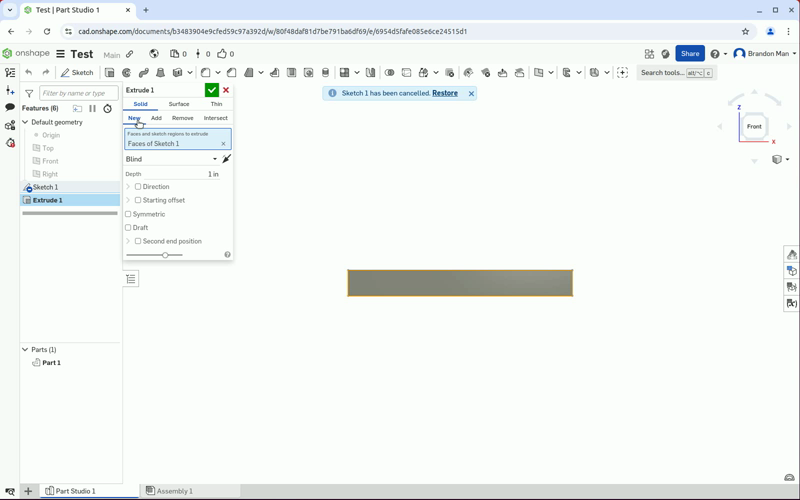
key(tab, 4)
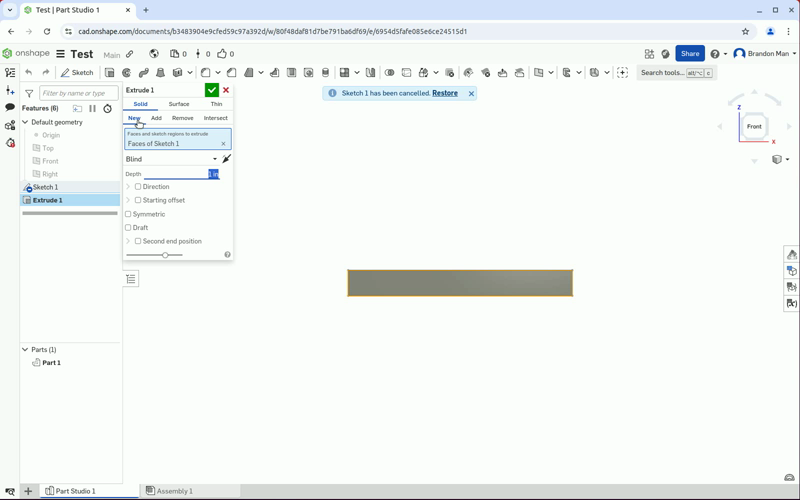
text(1.926)
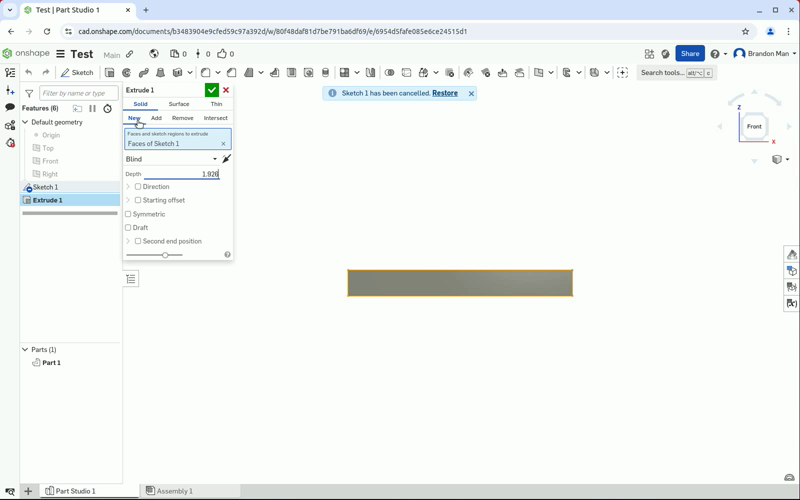
key(enter)
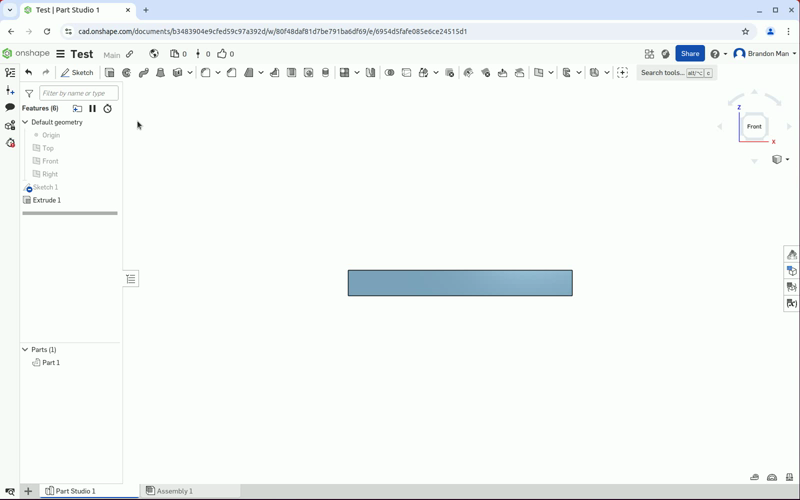
key(shift+h)
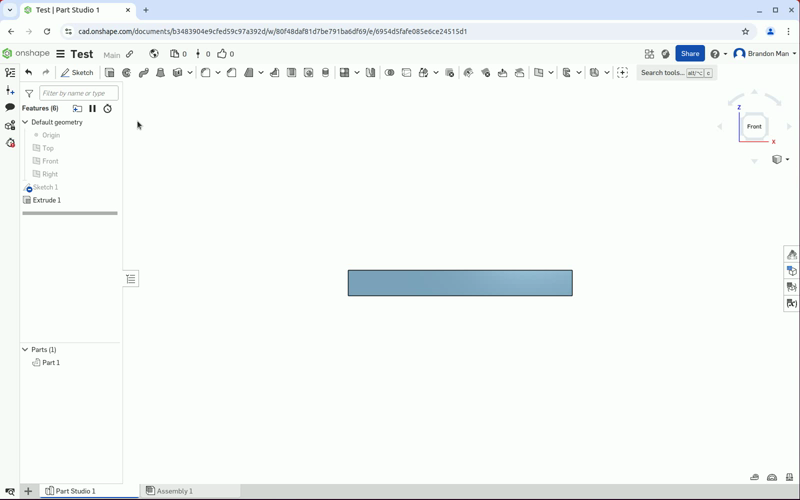
key(shift+h)
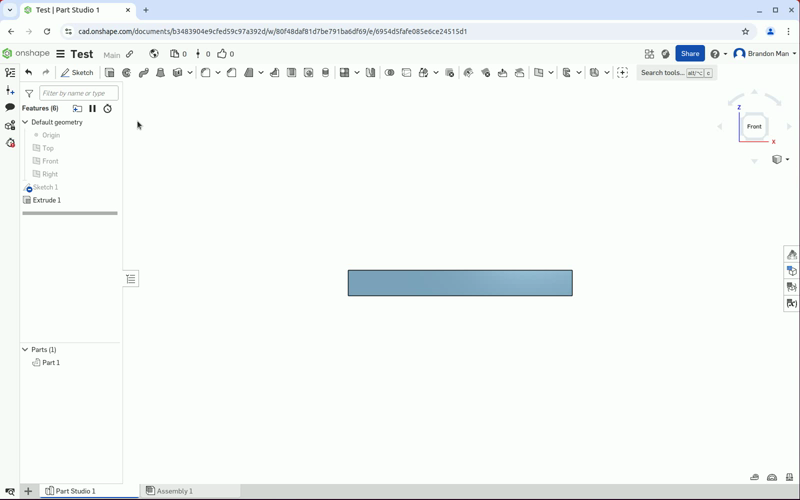
mouse_move(73, 189)
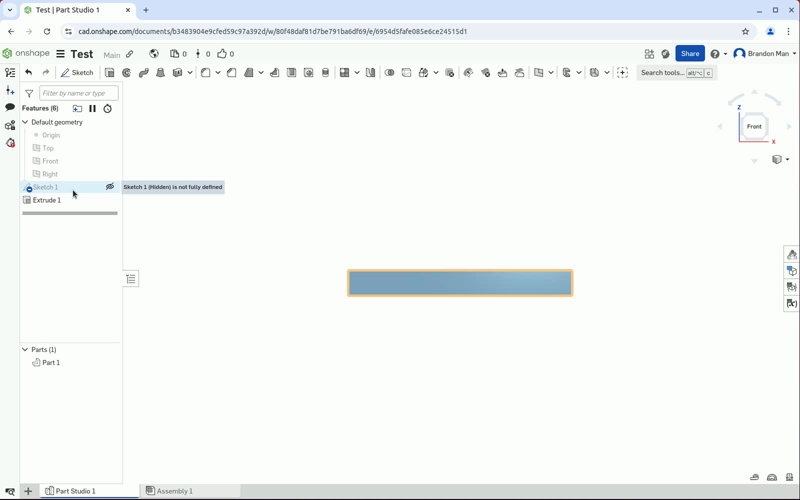
click(73, 189)
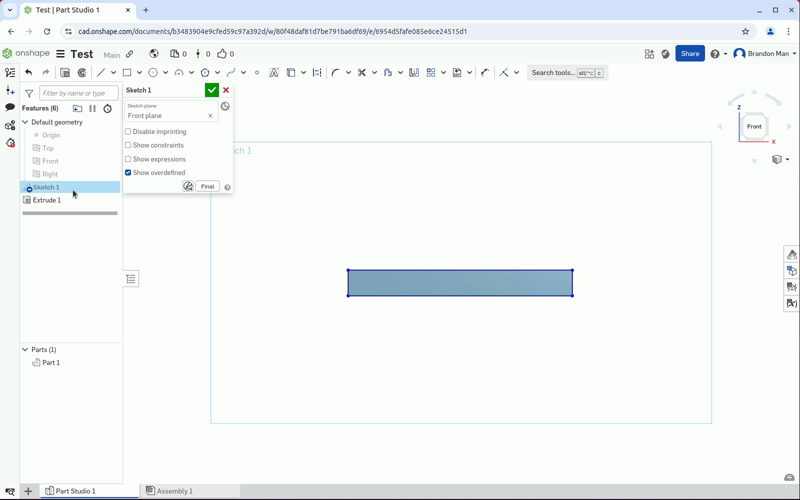
mouse_move(229, 92)
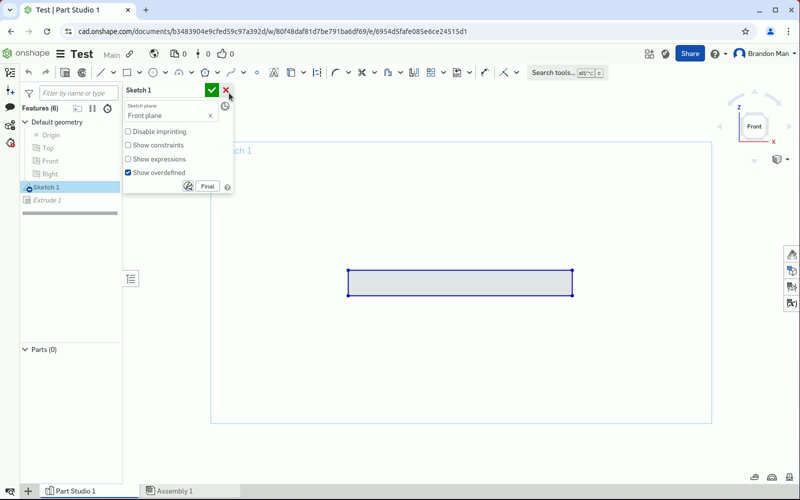
click(229, 92)
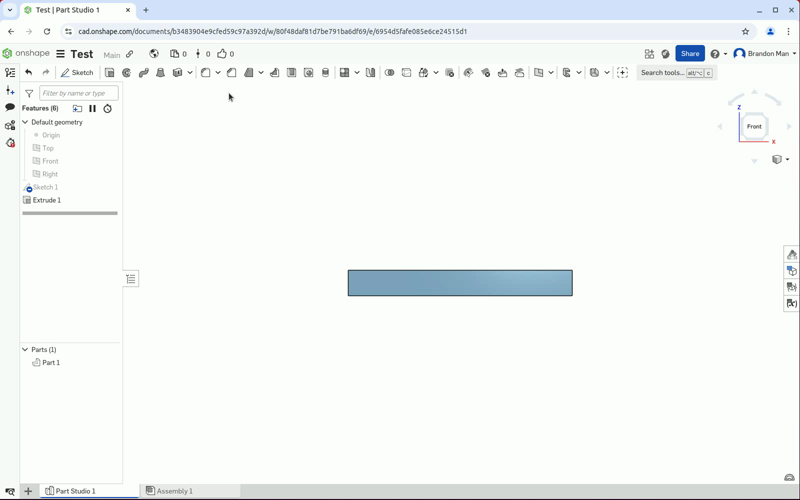
mouse_move(541, 75)
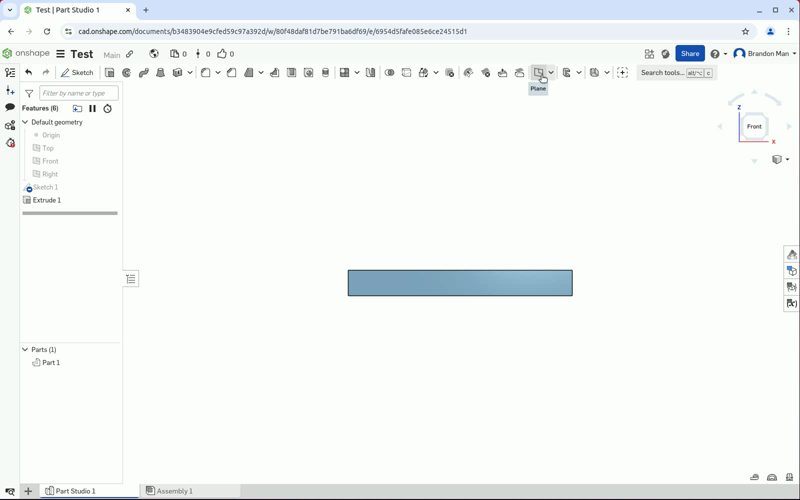
click(541, 75)
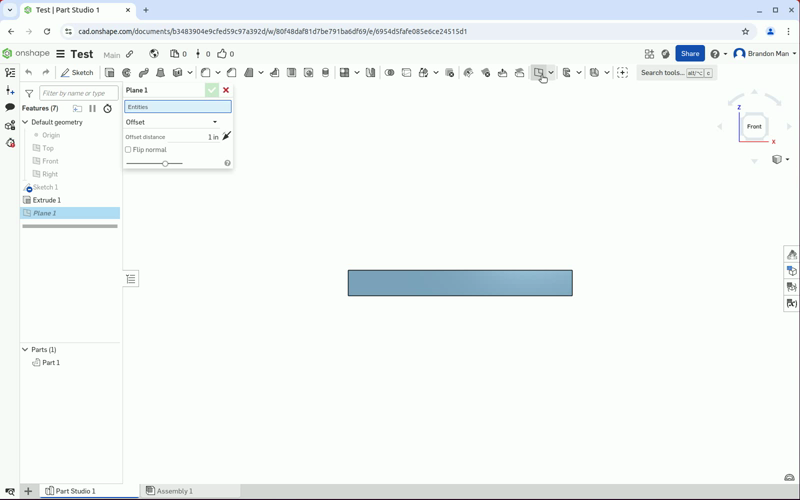
mouse_move(73, 163)
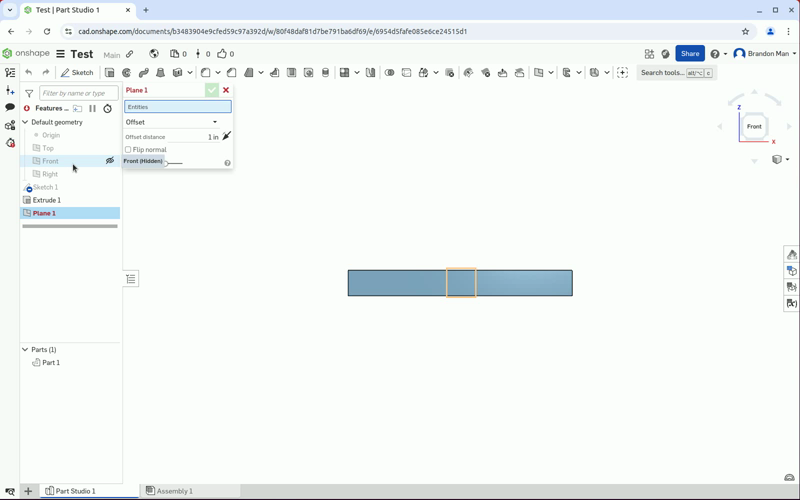
click(73, 163)
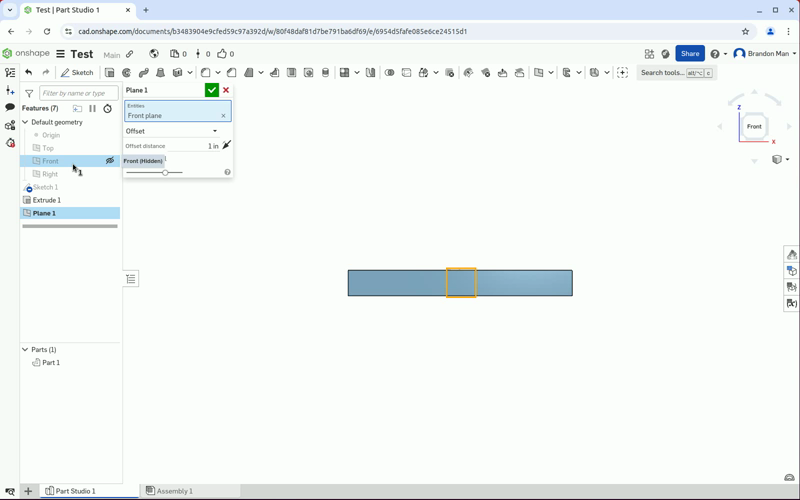
key(tab, 2)
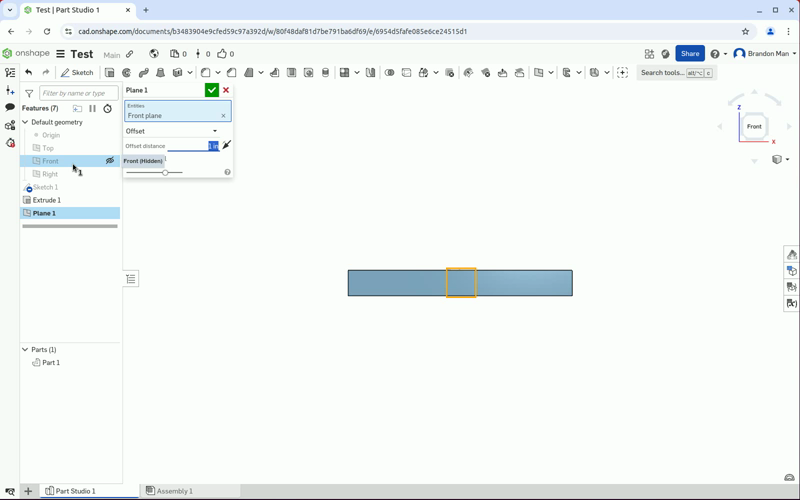
text(1.91)
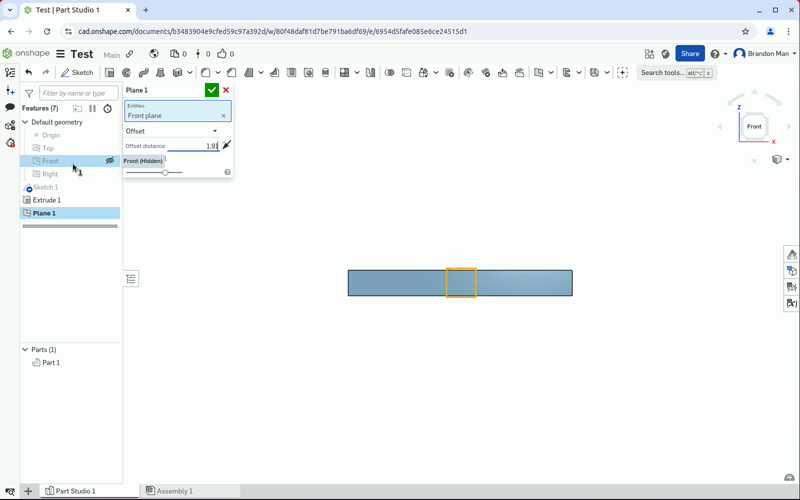
key(enter, 2)
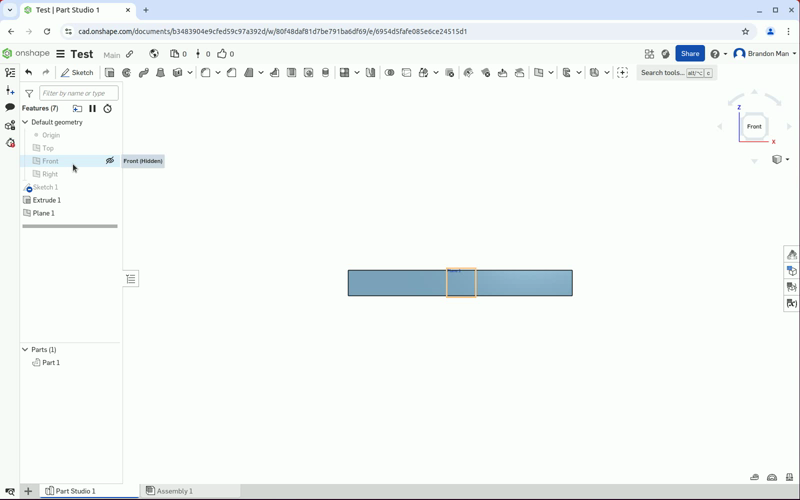
key(shift+s)
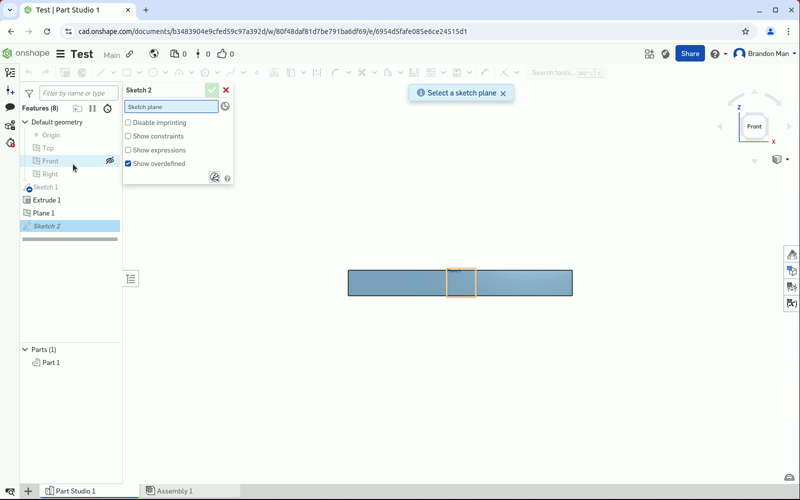
mouse_move(73, 215)
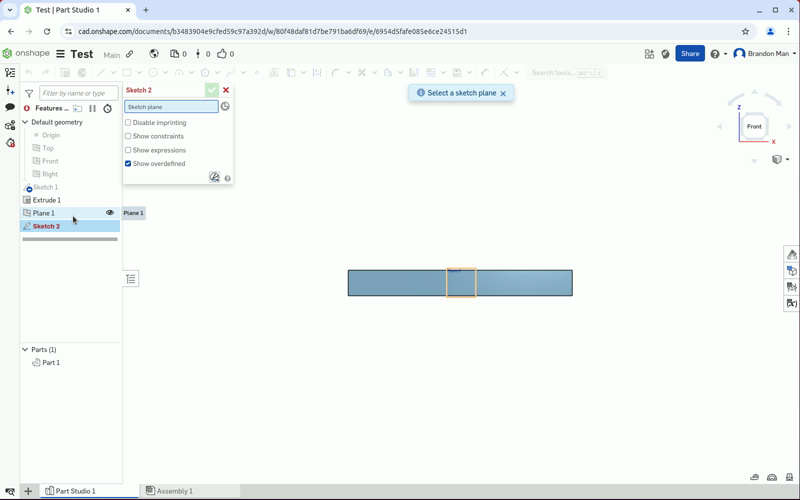
click(73, 215)
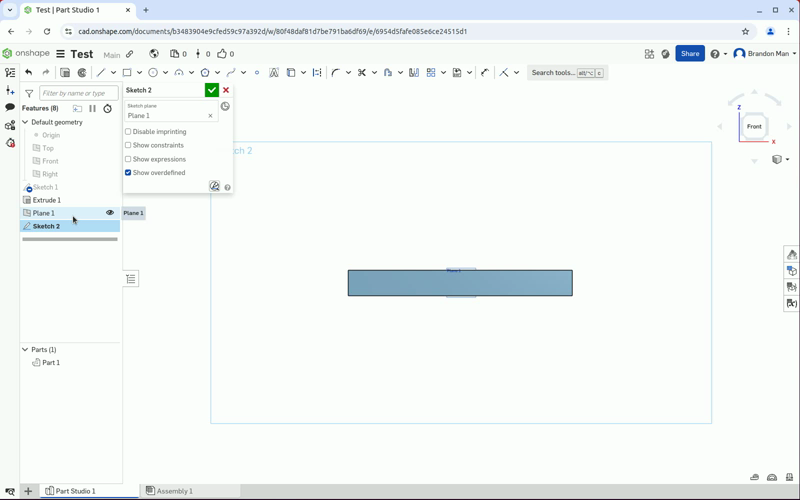
mouse_move(73, 352)
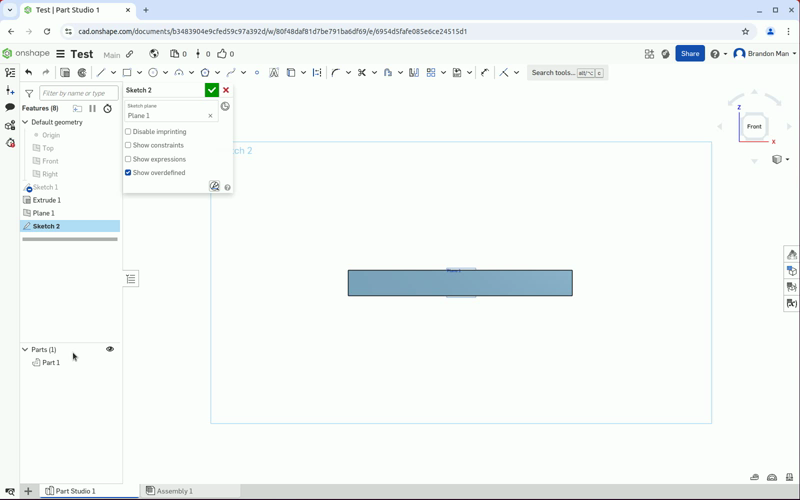
key(y)
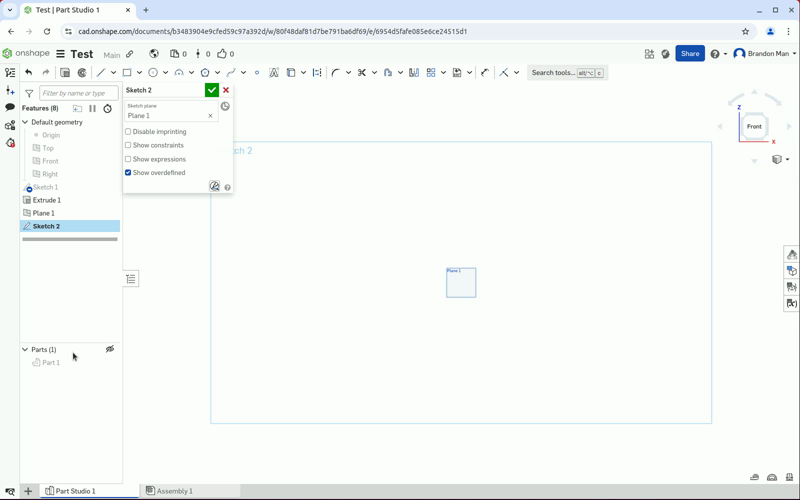
key(c)
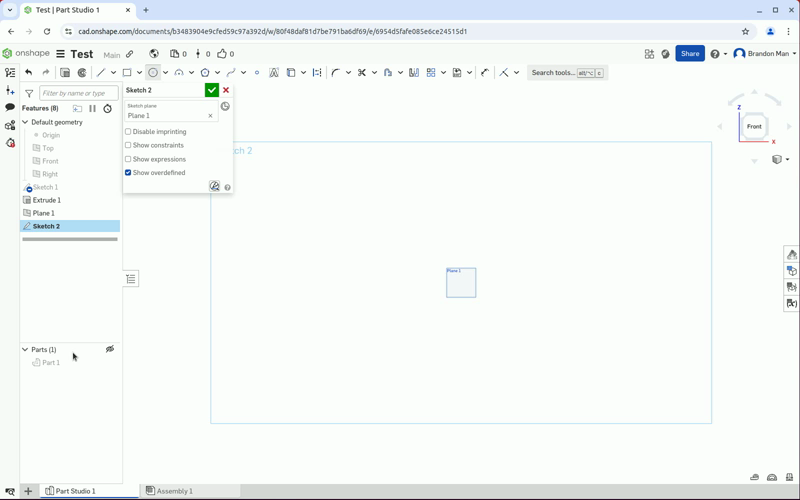
key_down(shift)
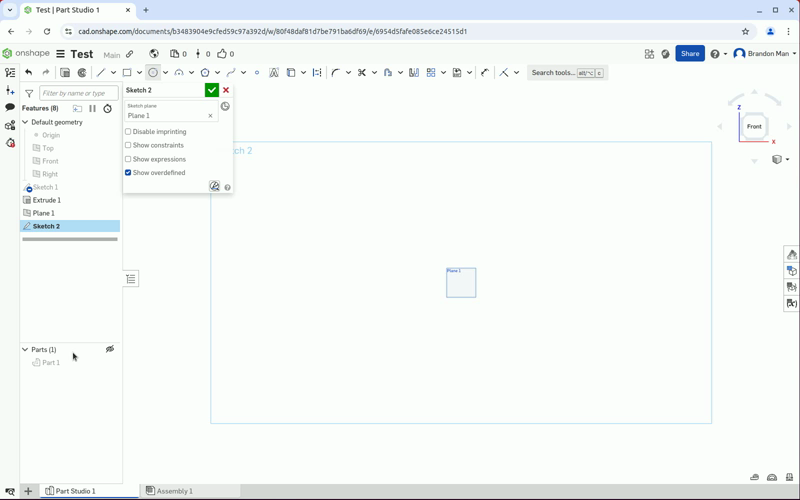
mouse_move(363, 282)
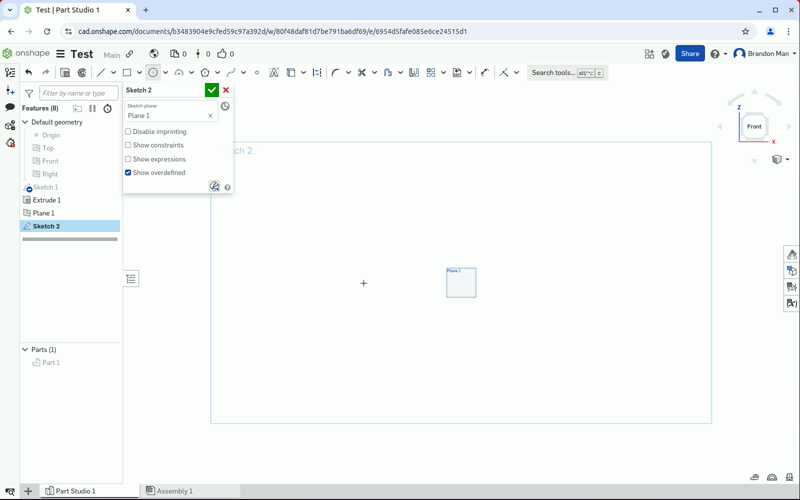
click(363, 282)
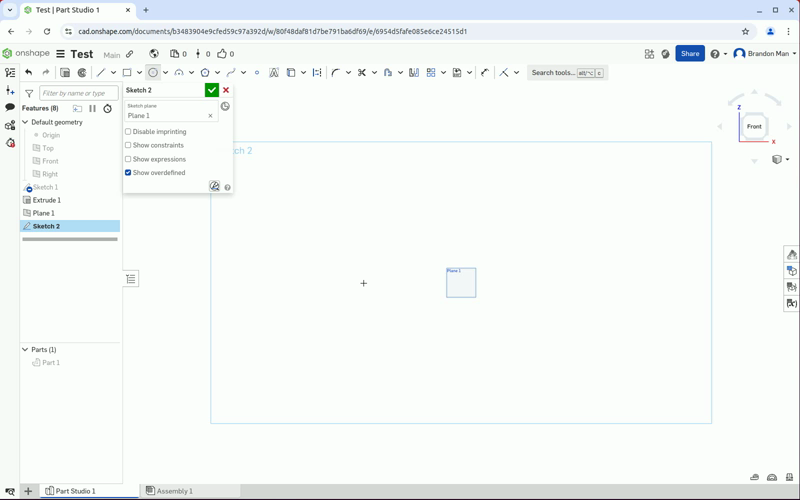
key_up(shift)
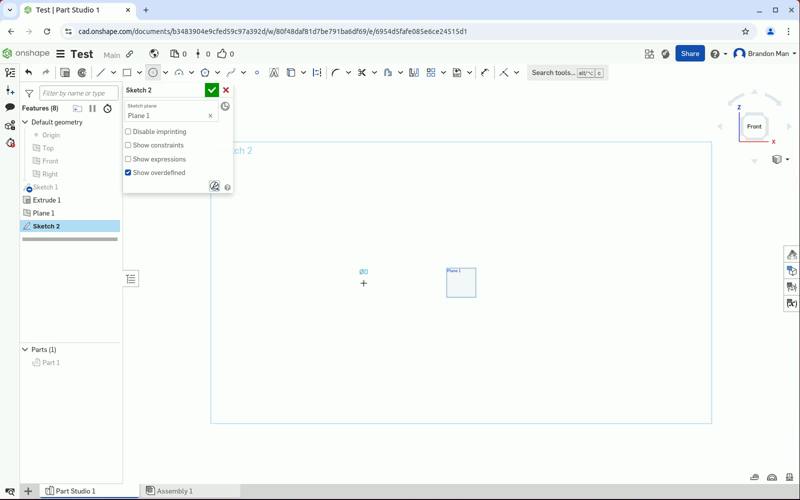
mouse_move(368, 282)
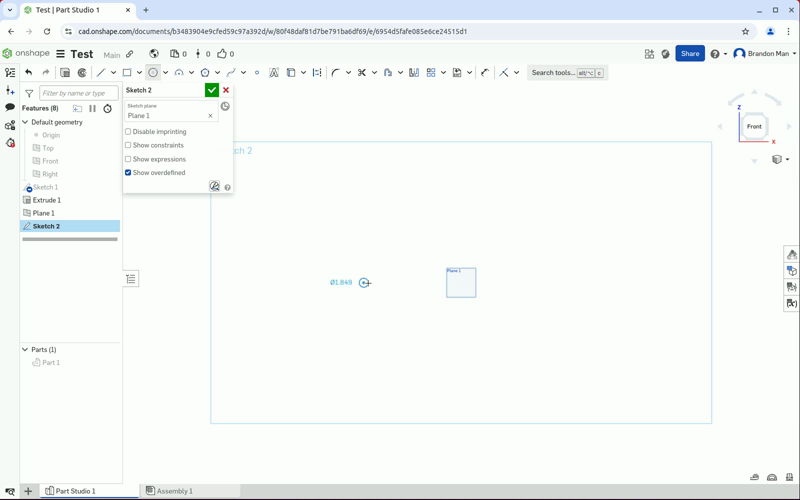
click(368, 282)
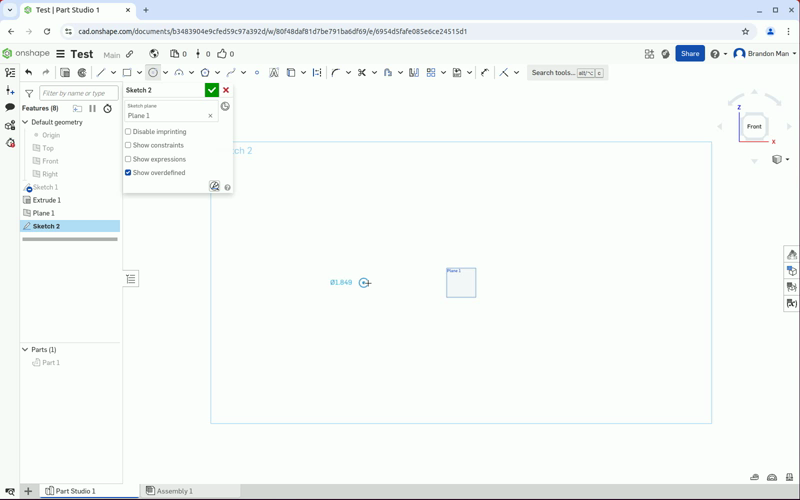
key(esc)
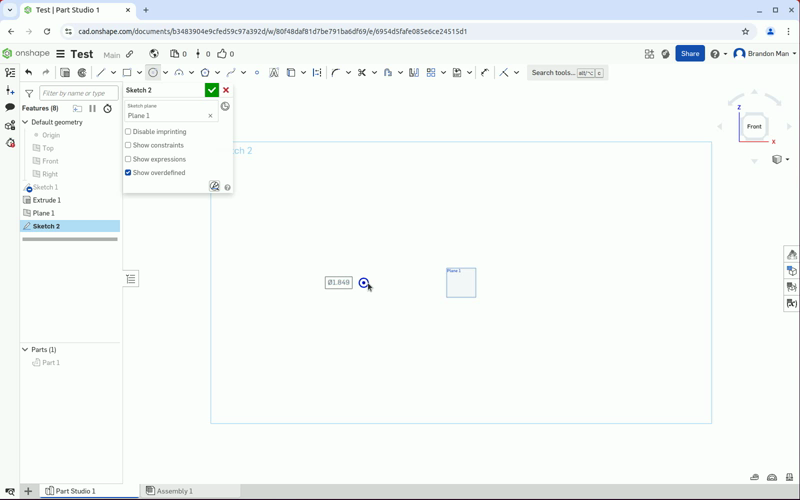
mouse_move(361, 279)
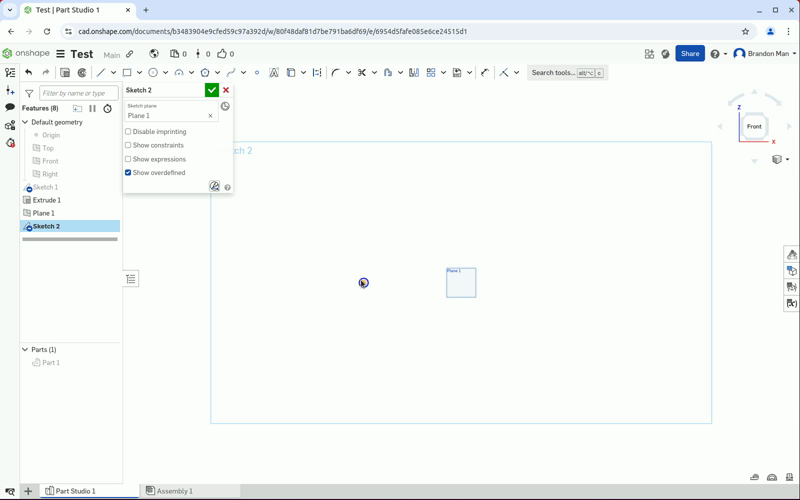
scroll(6)
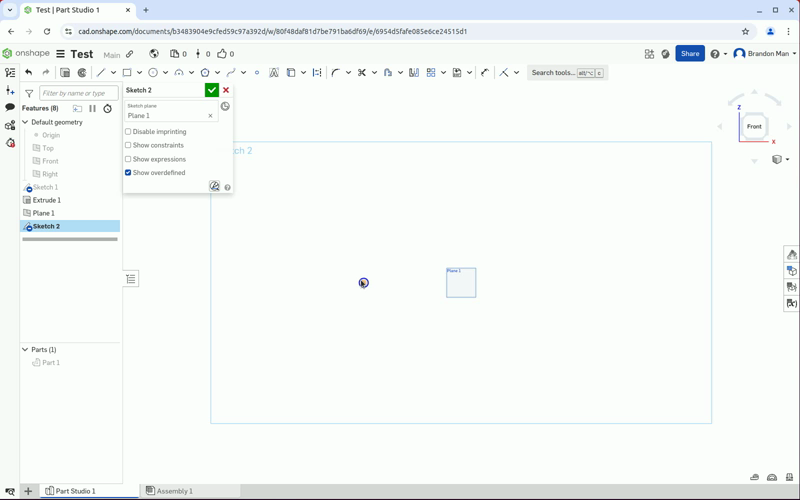
scroll(6)
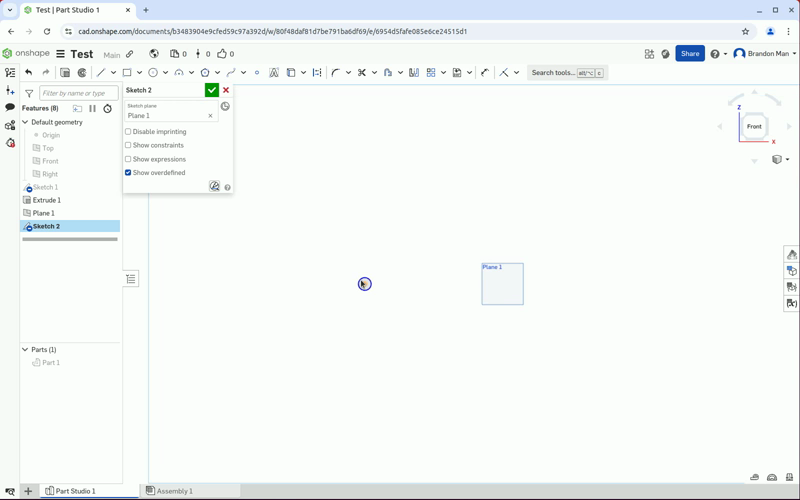
scroll(6)
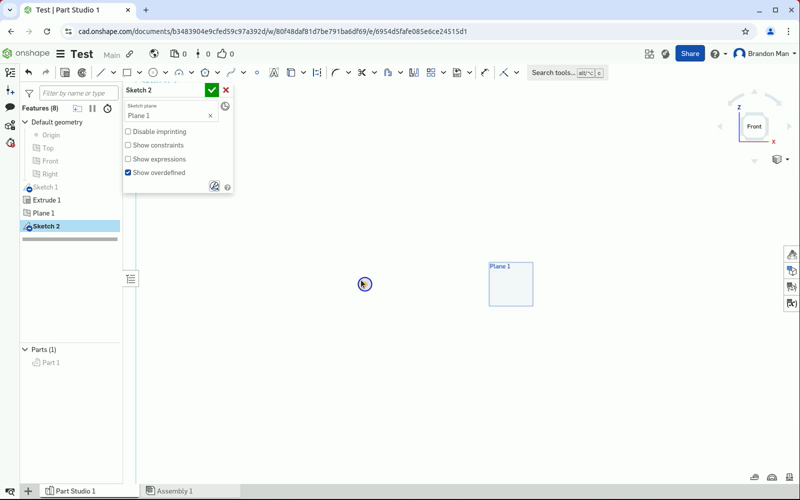
scroll(6)
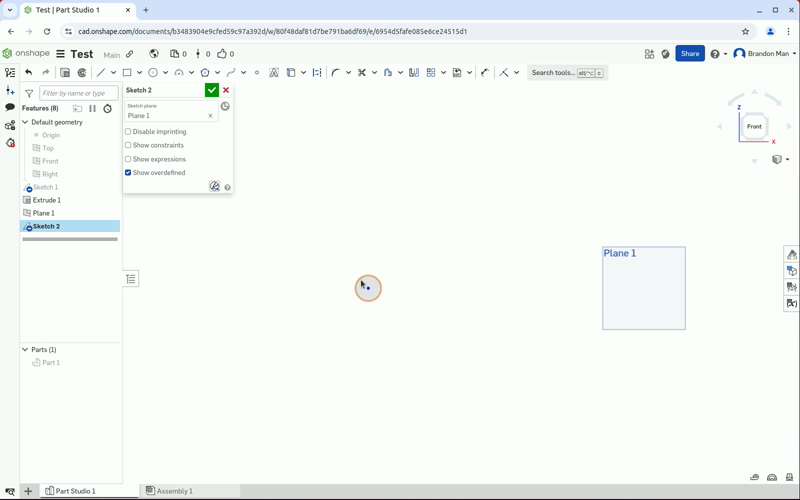
scroll(6)
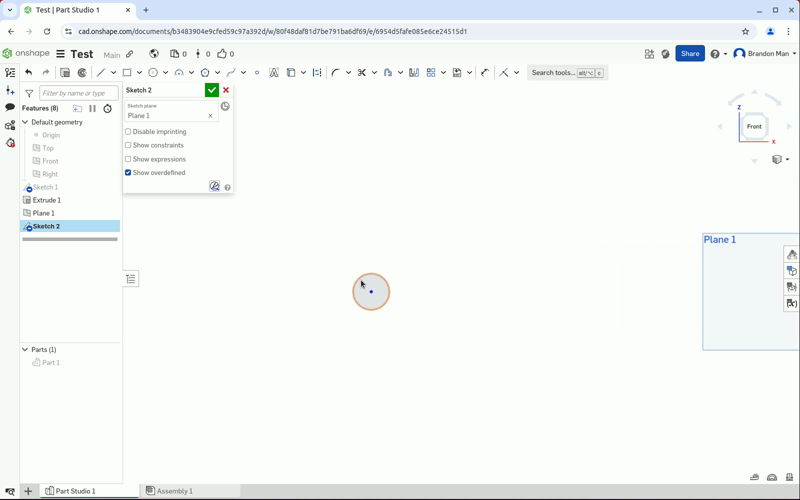
scroll(6)
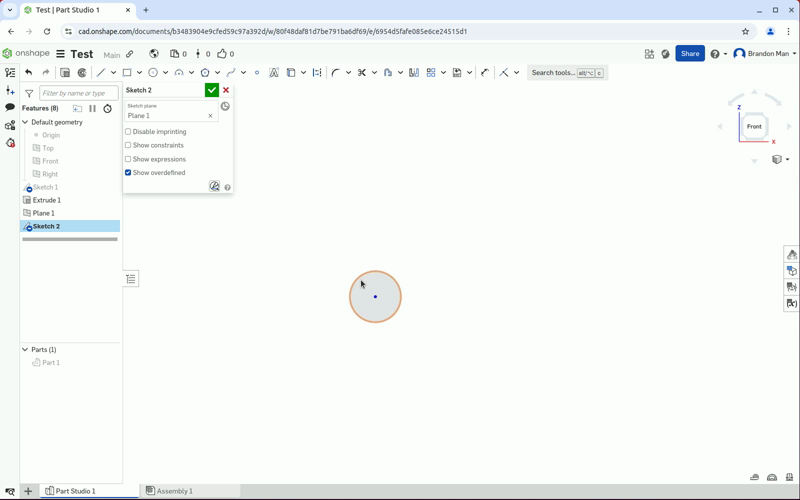
scroll(6)
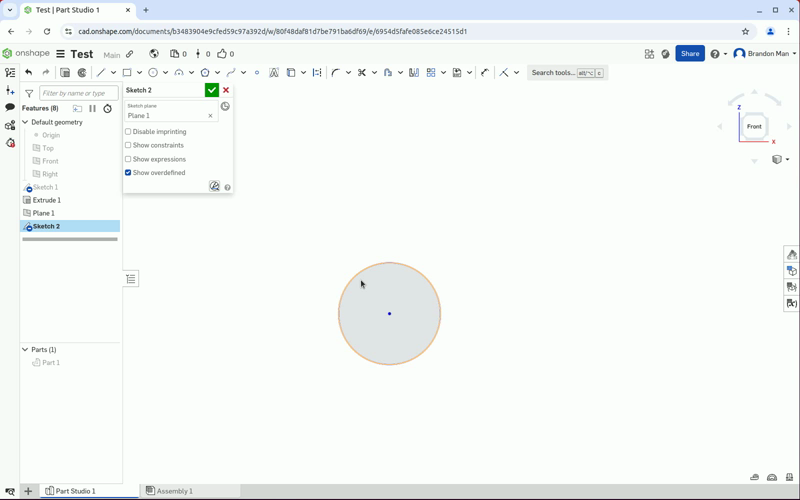
click(361, 279)
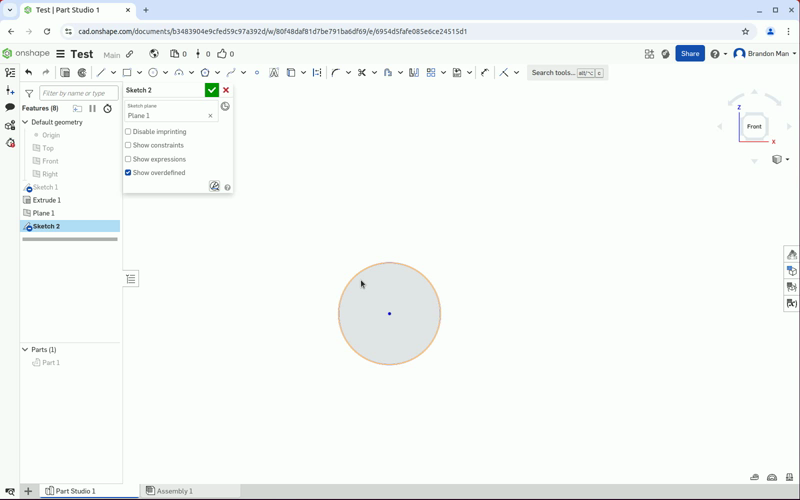
scroll(-6)
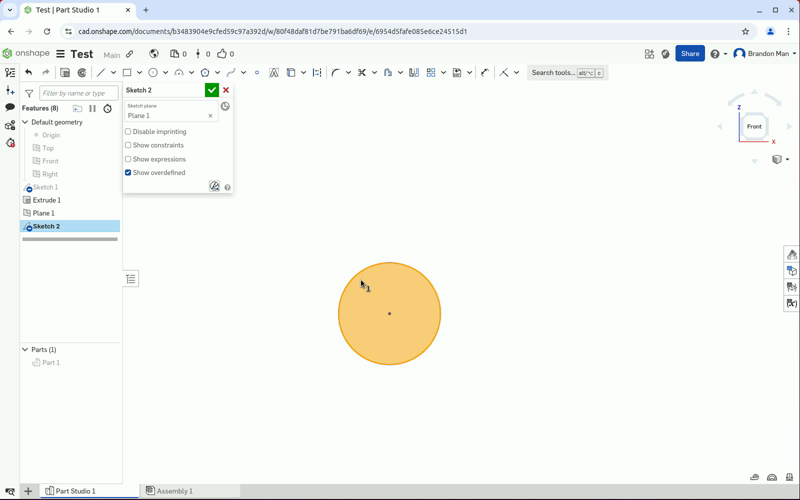
scroll(-6)
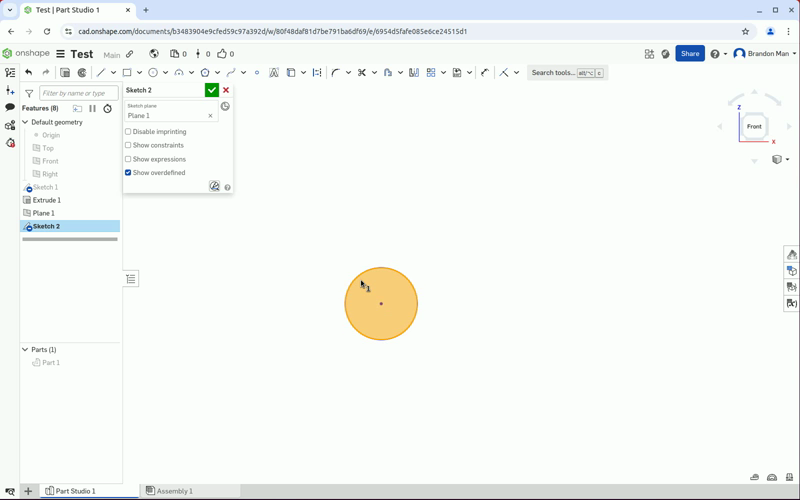
scroll(-6)
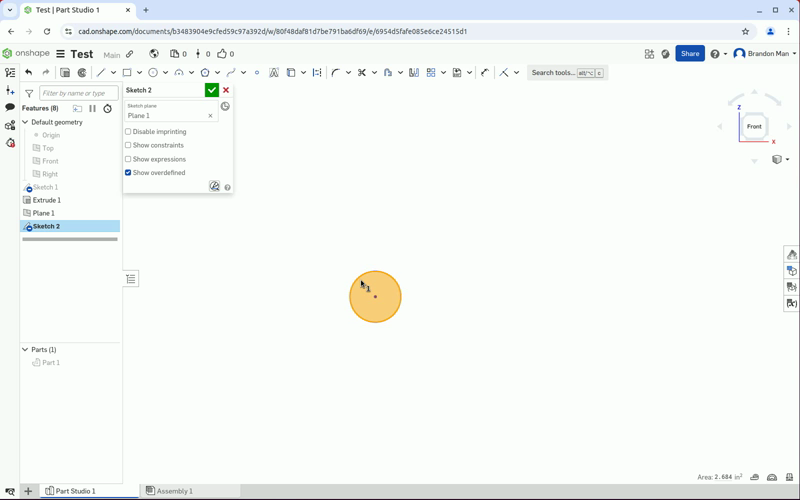
scroll(-6)
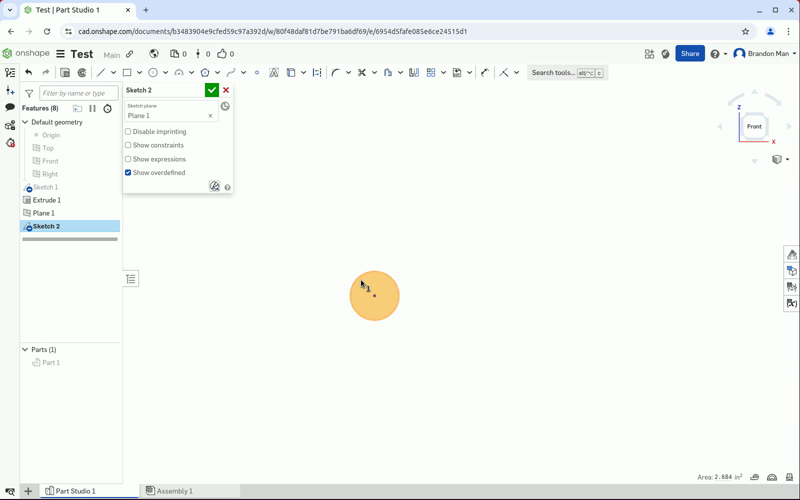
scroll(-6)
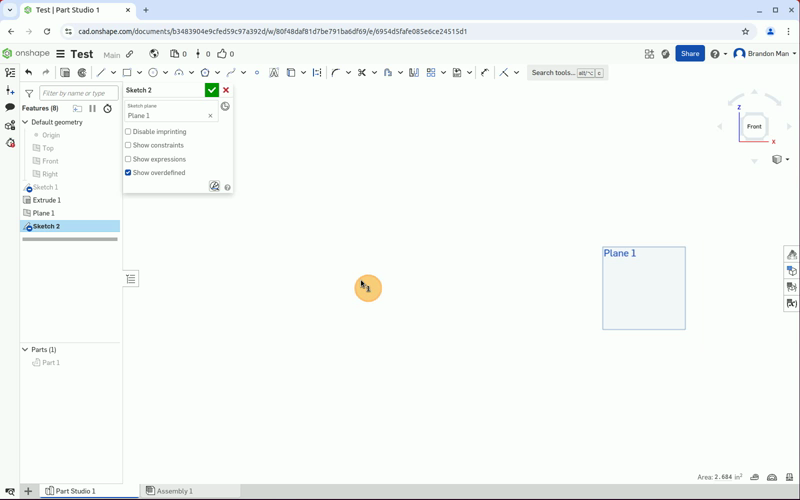
scroll(-6)
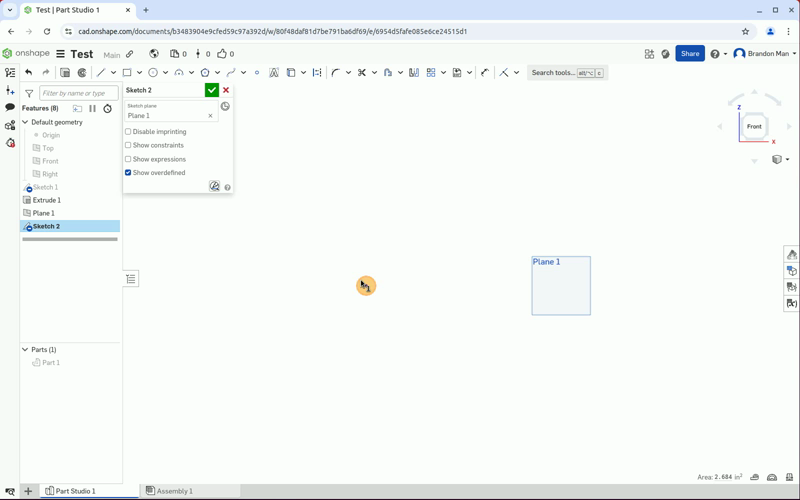
scroll(-6)
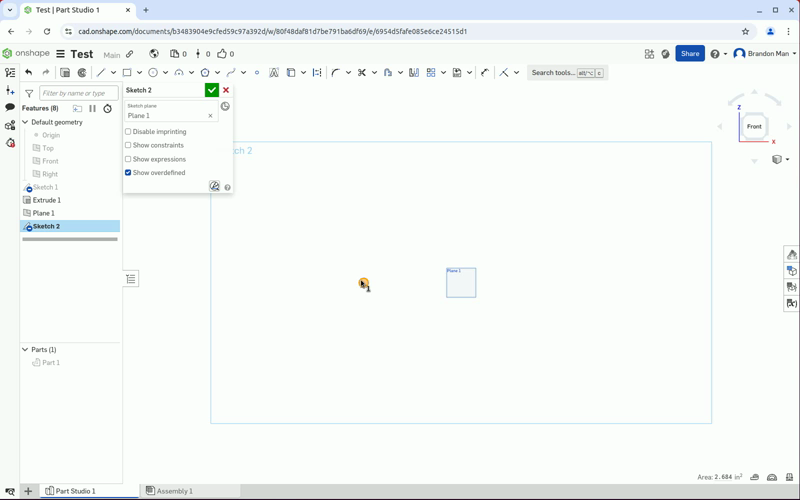
mouse_move(73, 352)
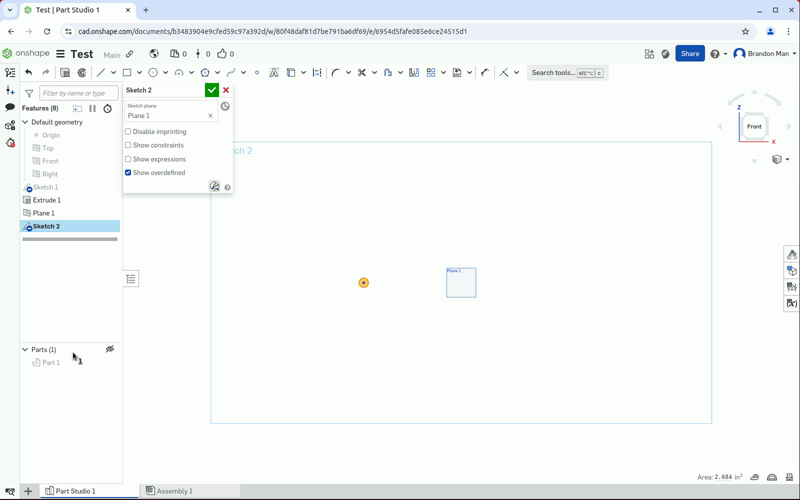
key(shift+y)
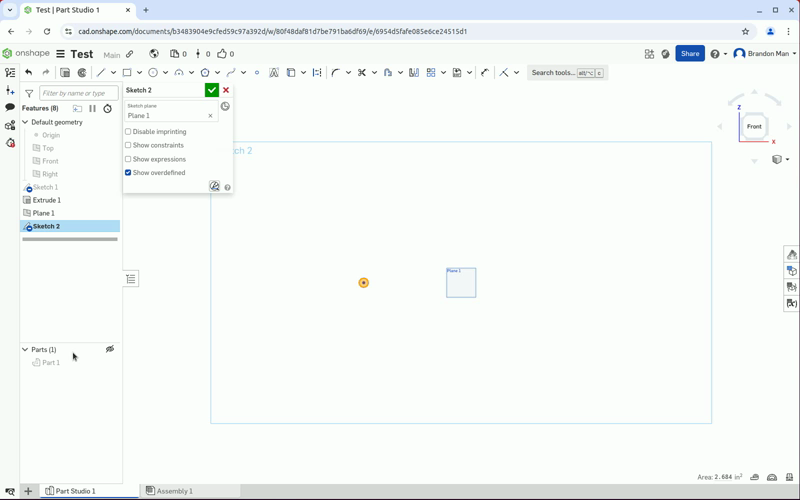
key(shift+e)
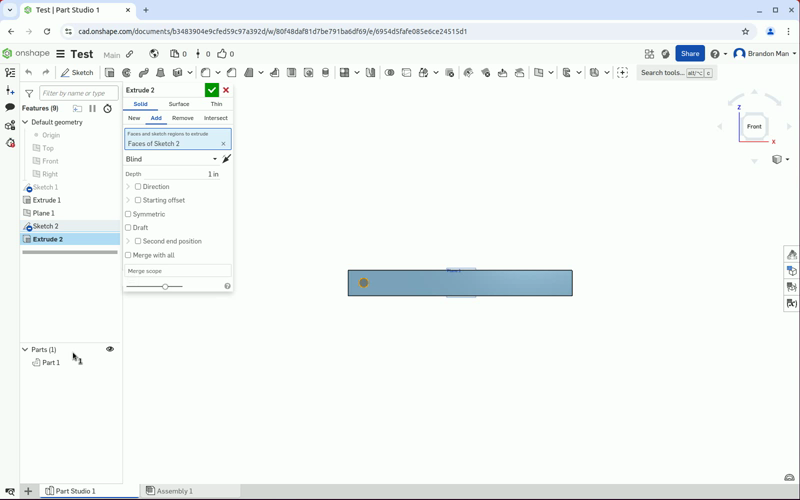
mouse_move(143, 106)
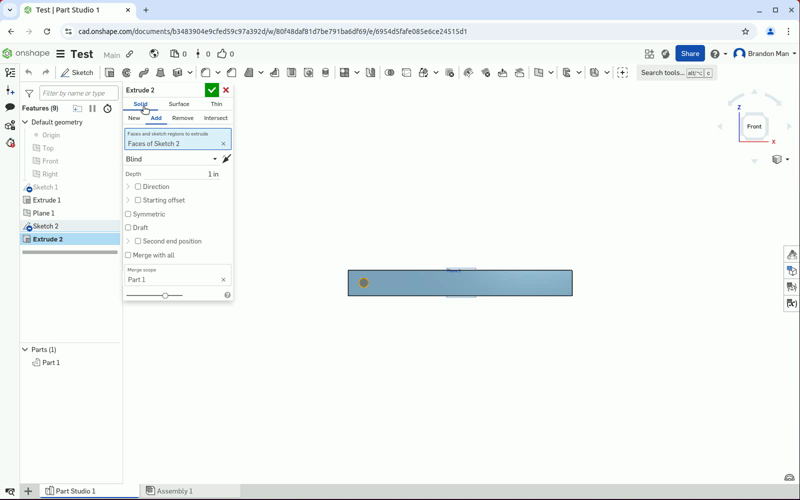
click(143, 106)
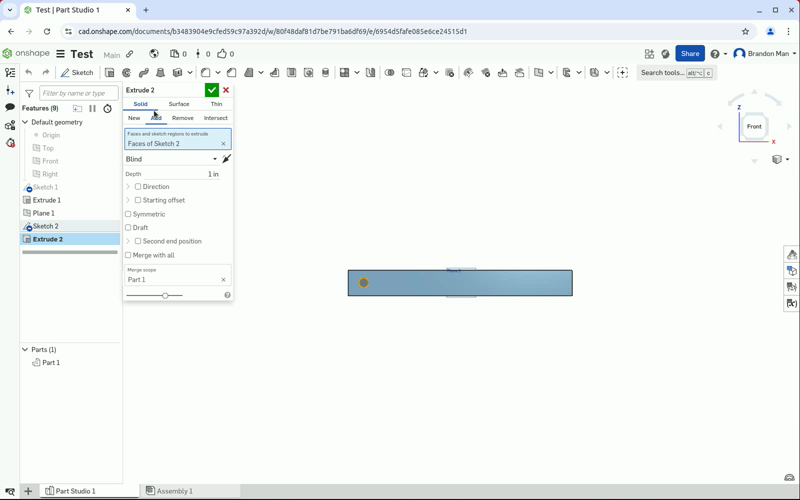
mouse_move(186, 120)
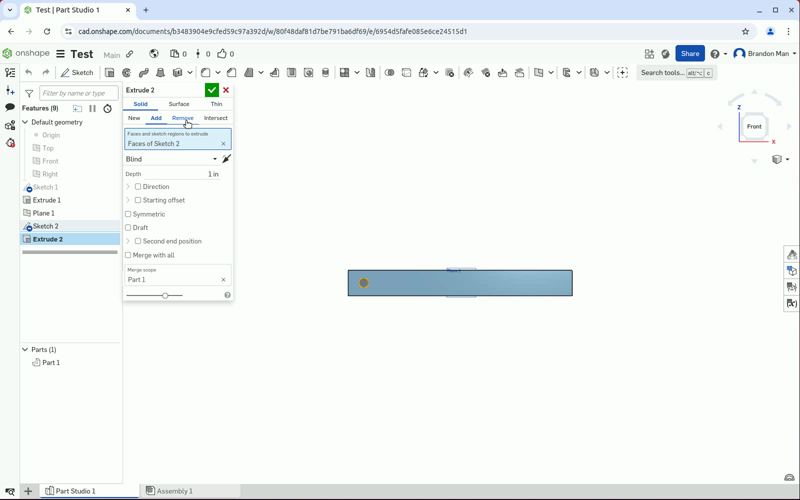
click(186, 120)
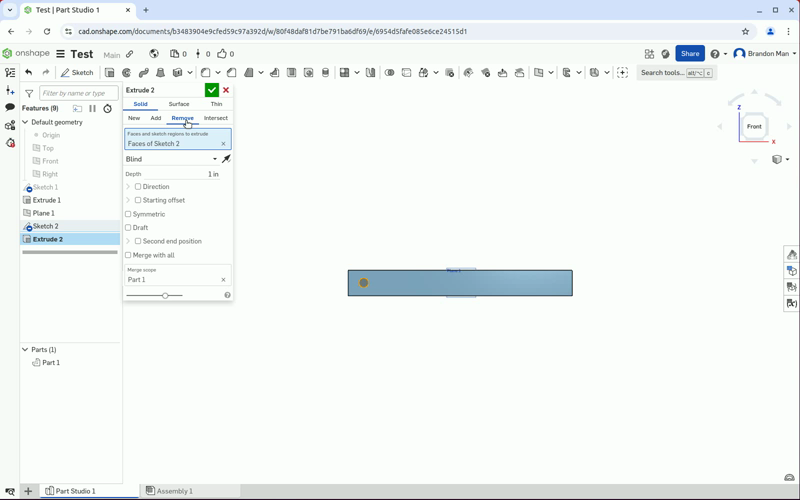
key(tab, 4)
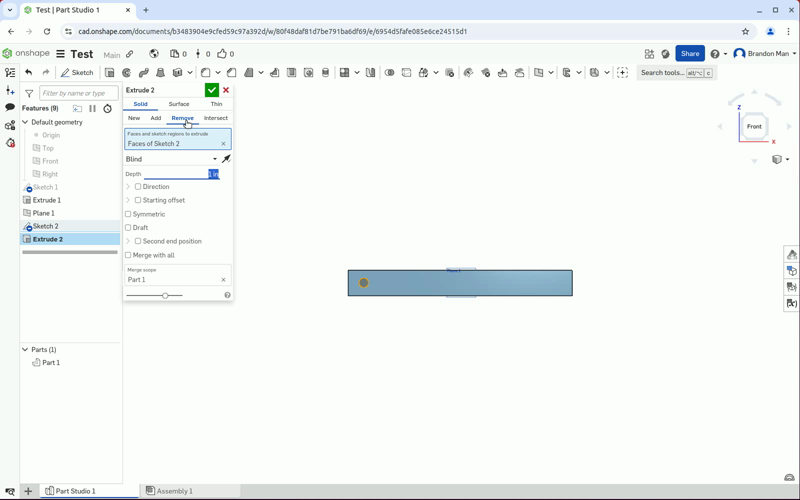
text(12.517)
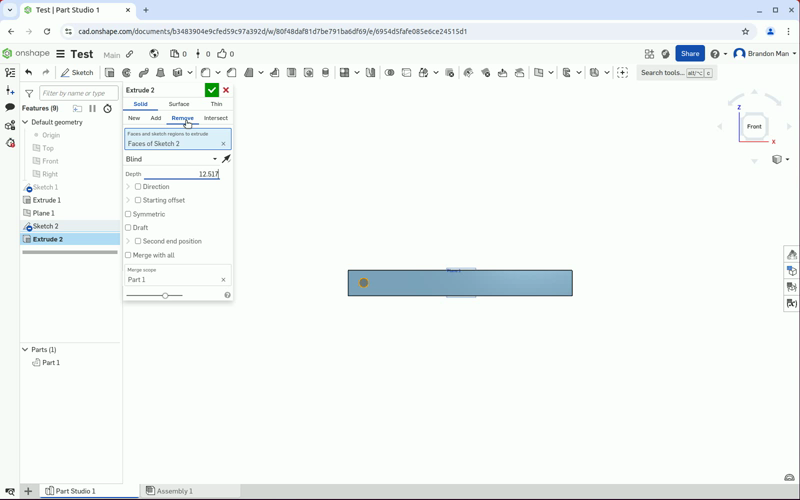
key(tab, 6)
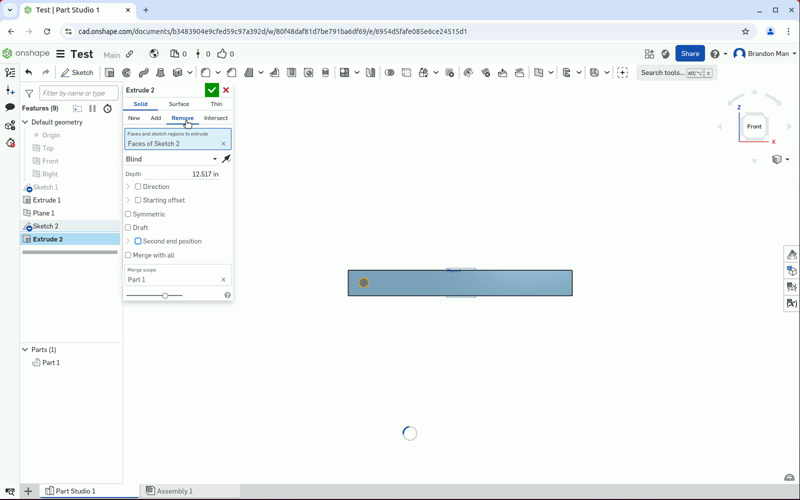
key(space)
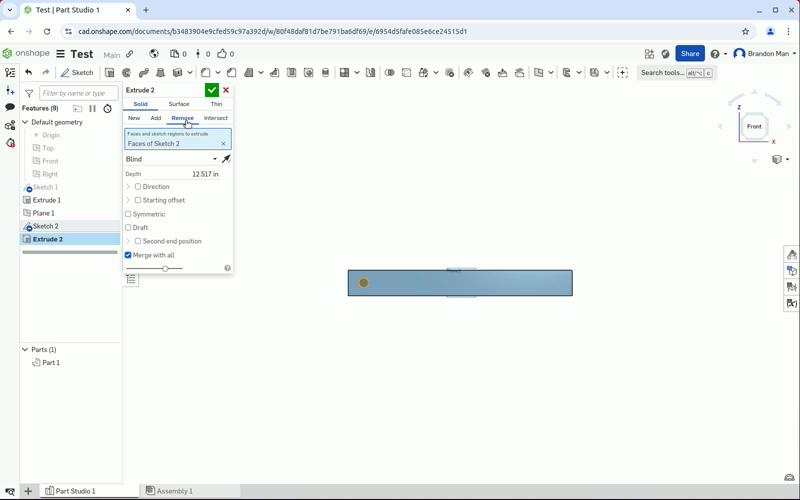
key(enter)
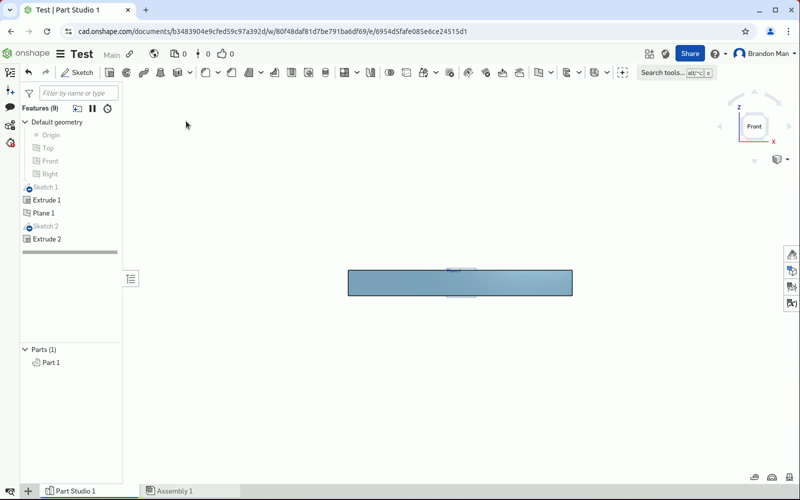
key(shift+h)
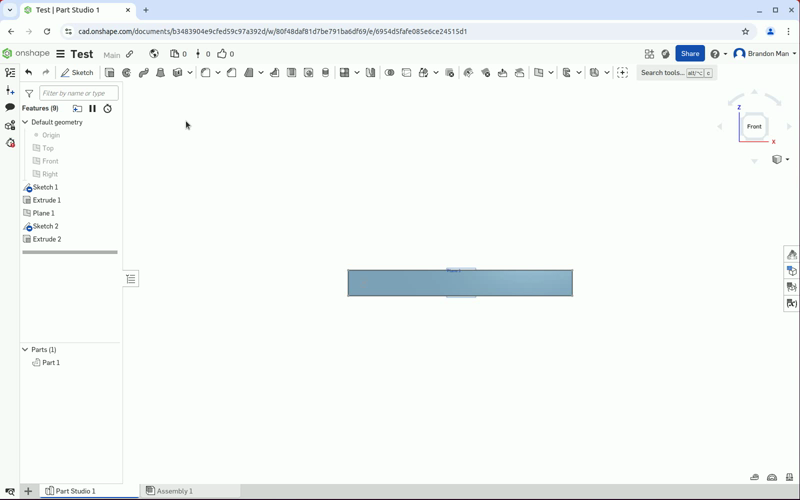
key(shift+h)
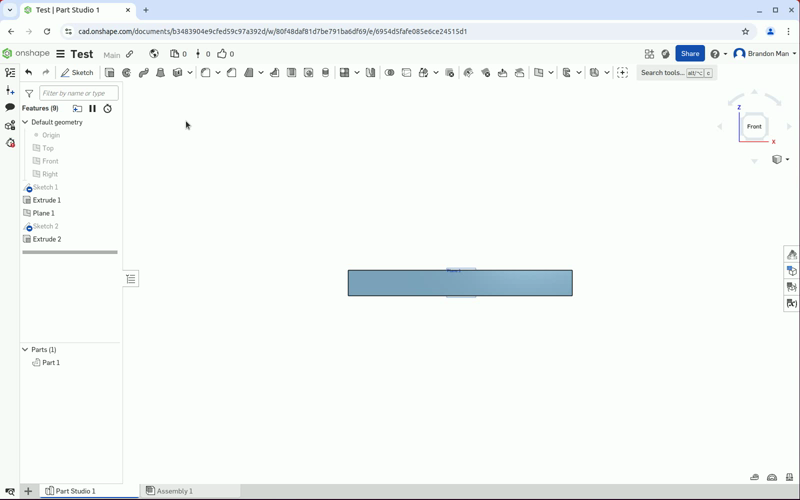
mouse_move(73, 189)
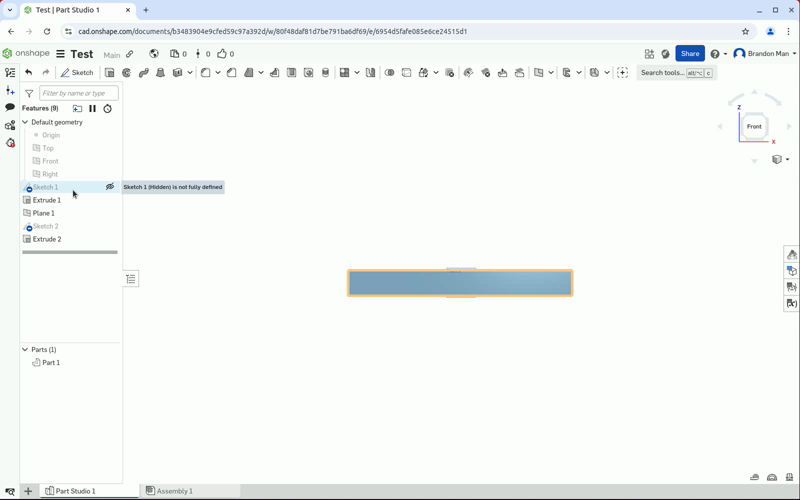
click(73, 189)
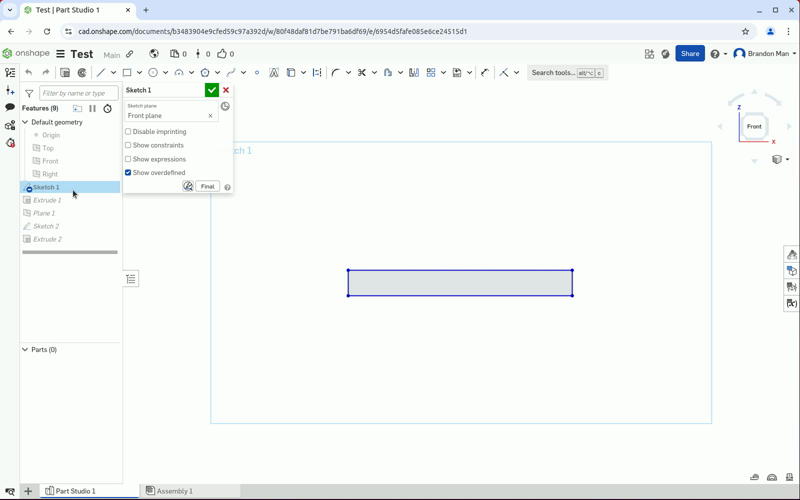
mouse_move(229, 92)
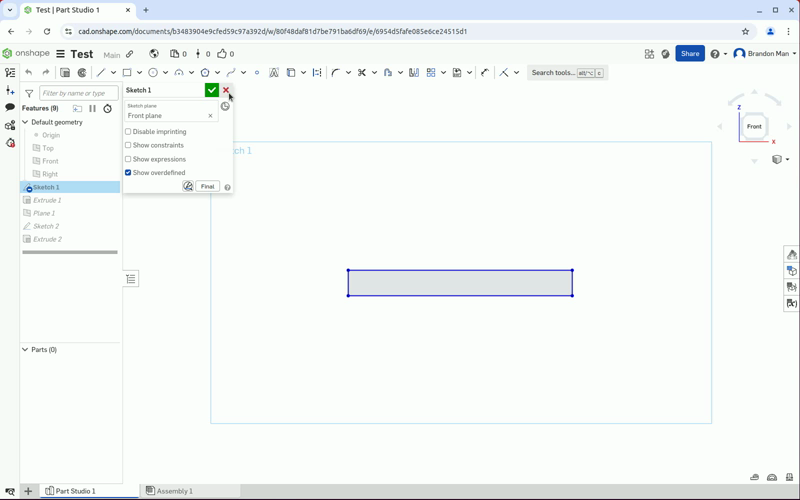
click(229, 92)
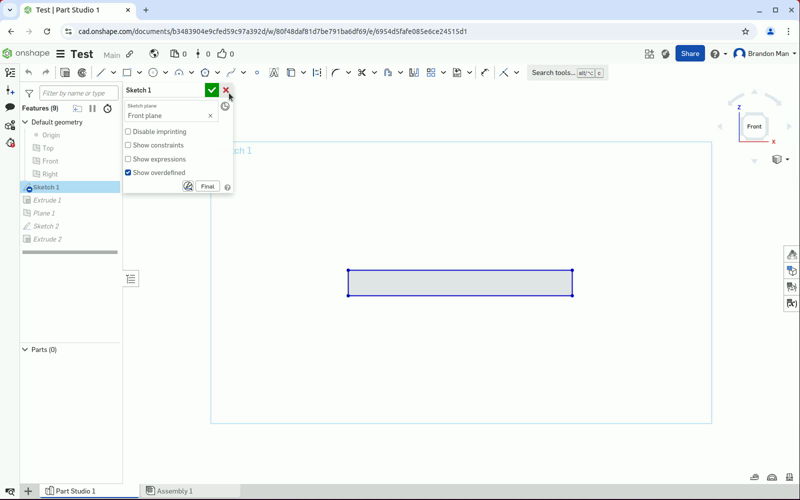
key(shift+s)
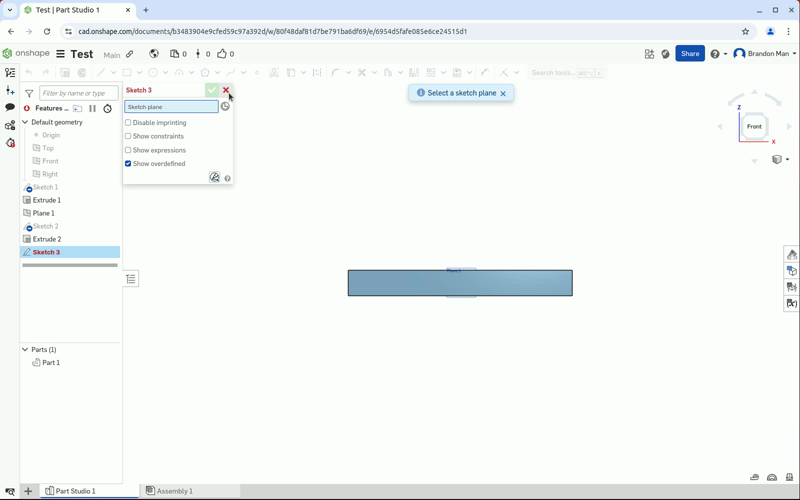
mouse_move(73, 215)
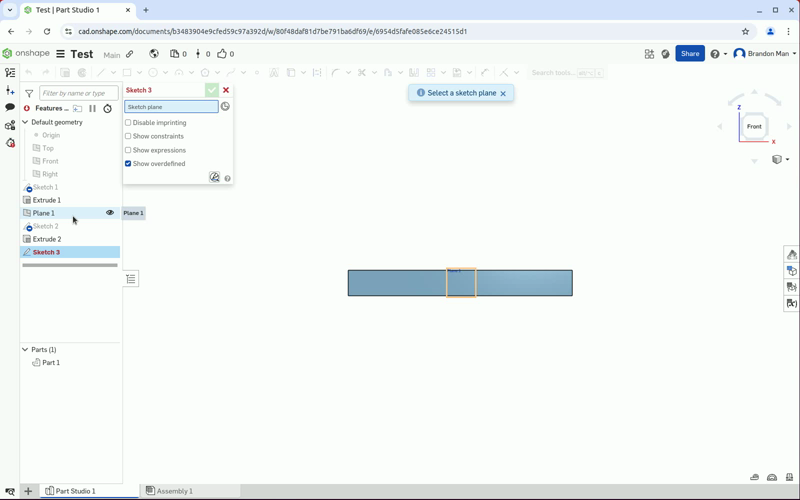
click(73, 215)
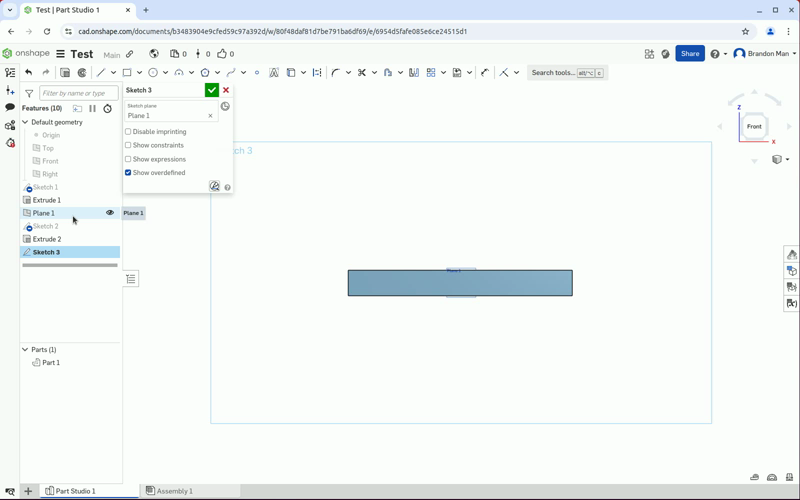
mouse_move(73, 352)
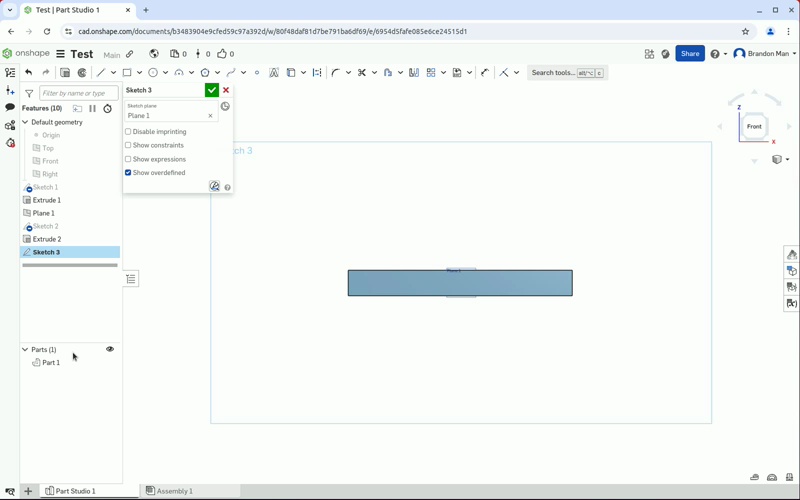
key(y)
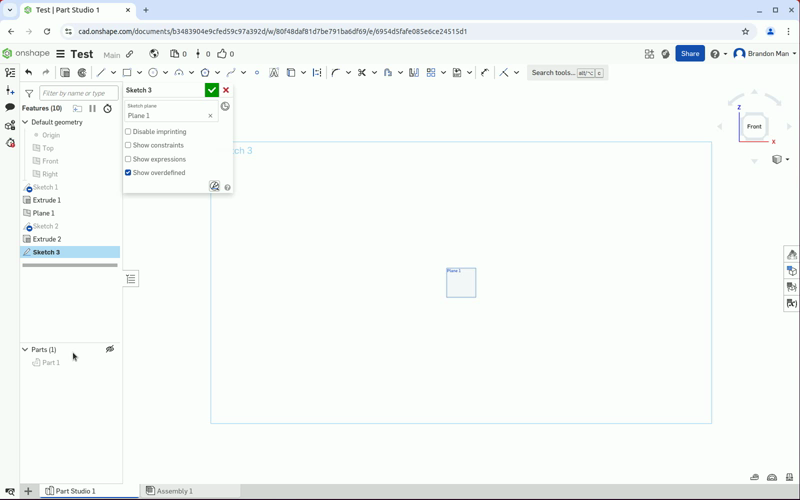
key(c)
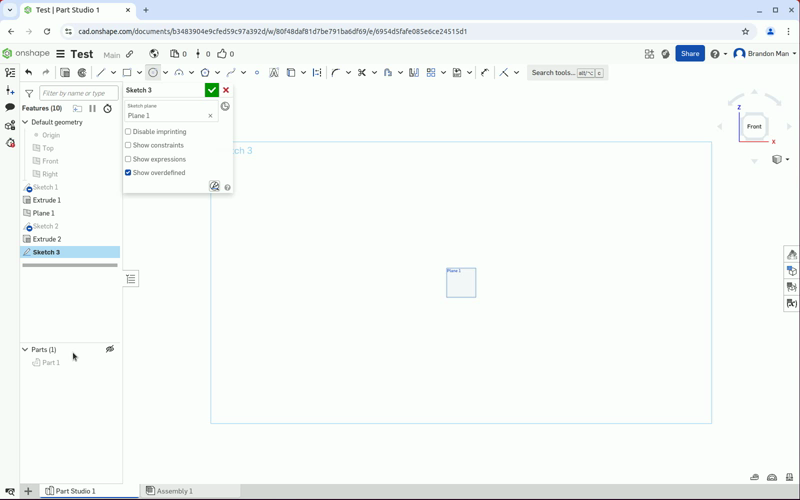
key_down(shift)
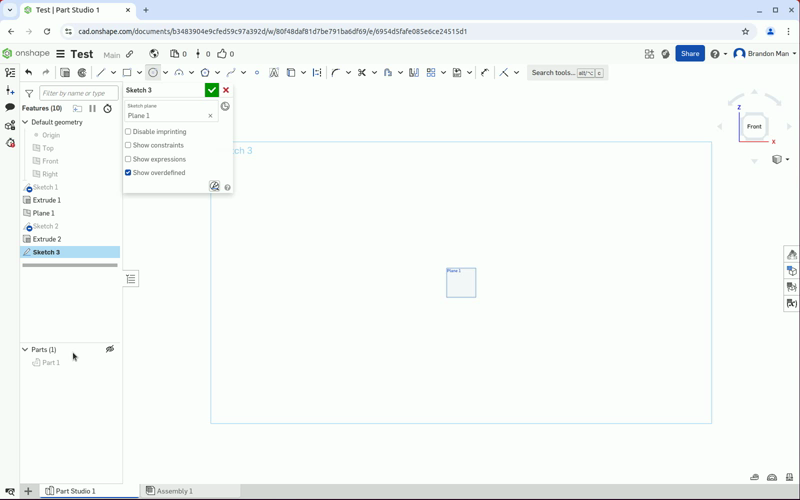
mouse_move(559, 282)
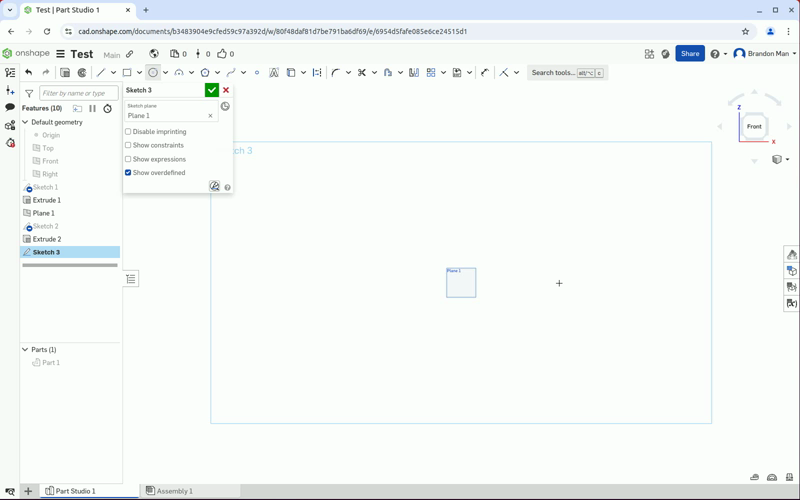
click(559, 282)
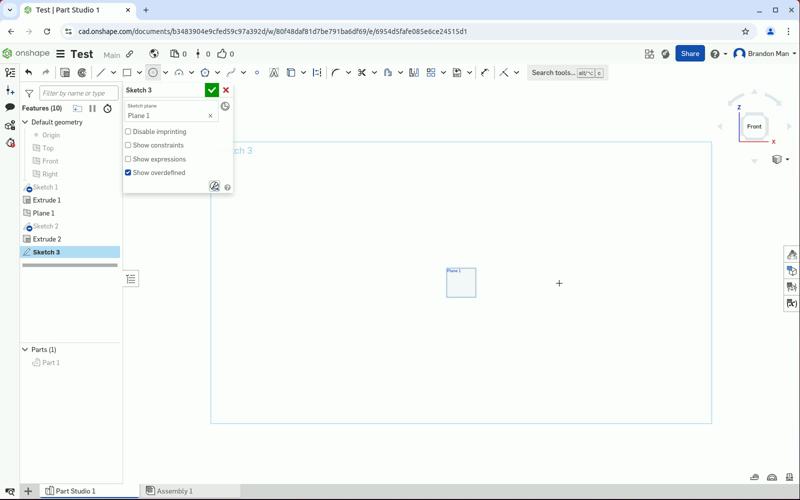
key_up(shift)
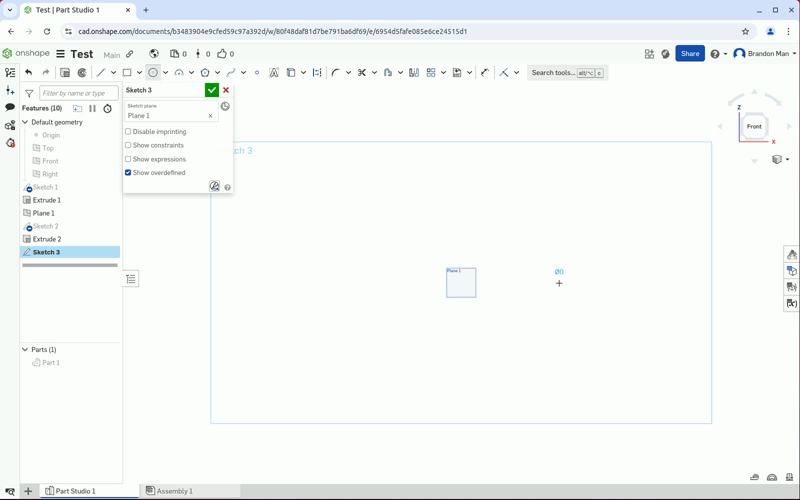
mouse_move(564, 282)
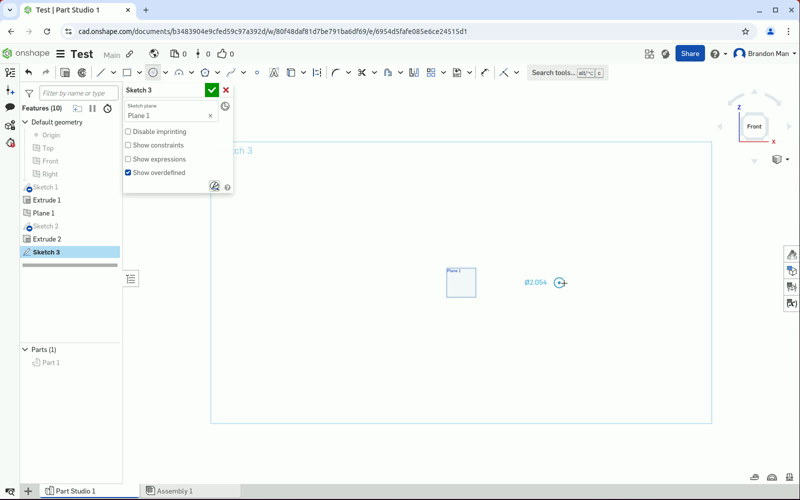
click(564, 282)
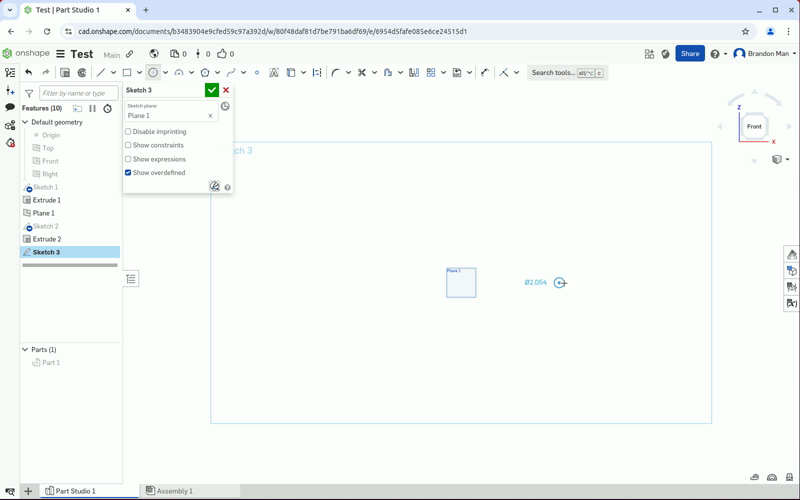
key(esc)
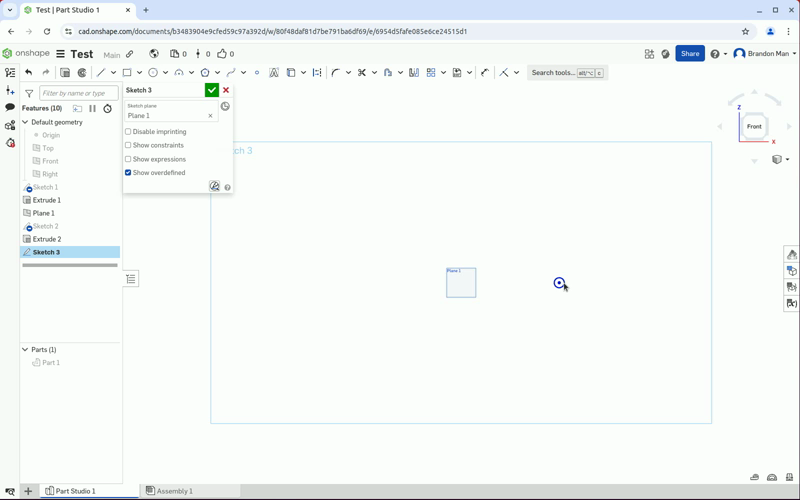
mouse_move(560, 279)
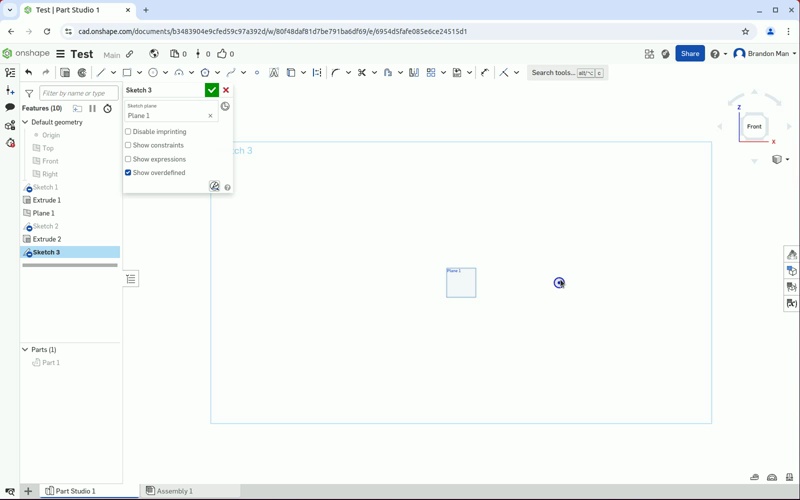
scroll(6)
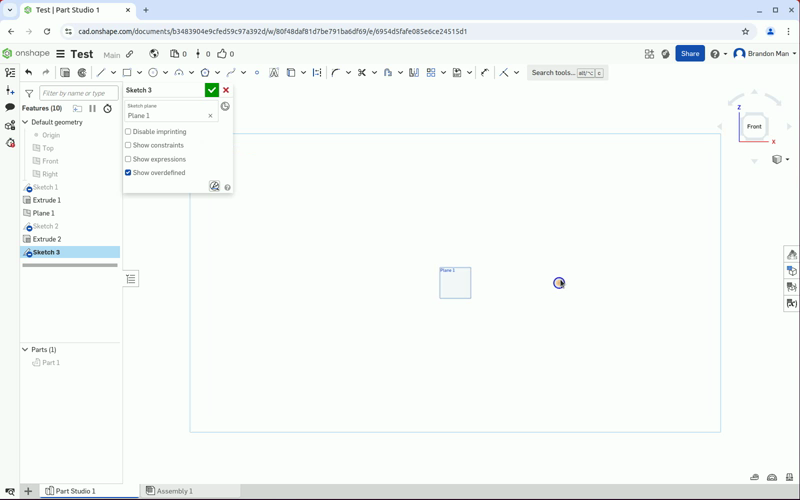
scroll(6)
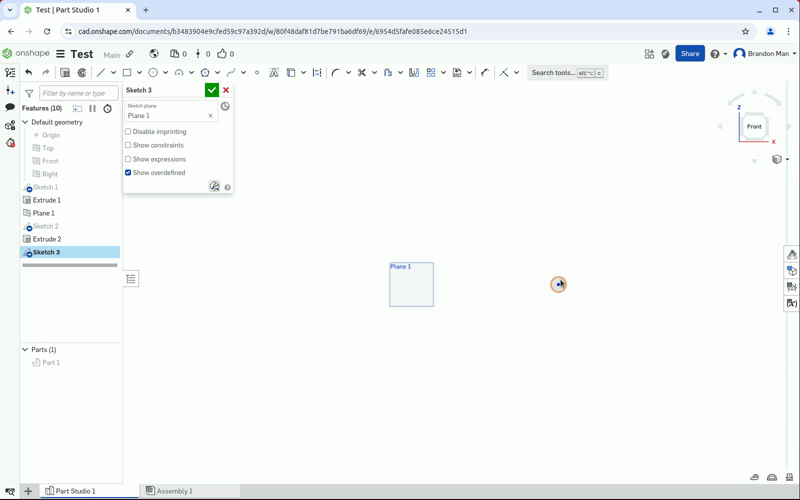
scroll(6)
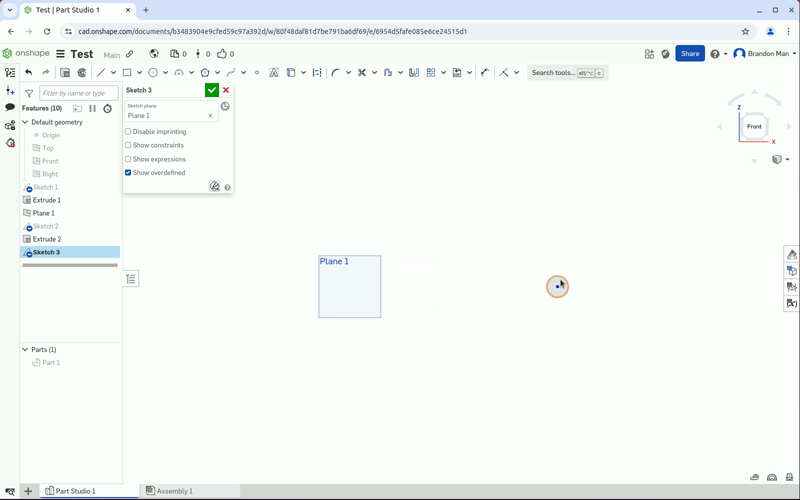
scroll(6)
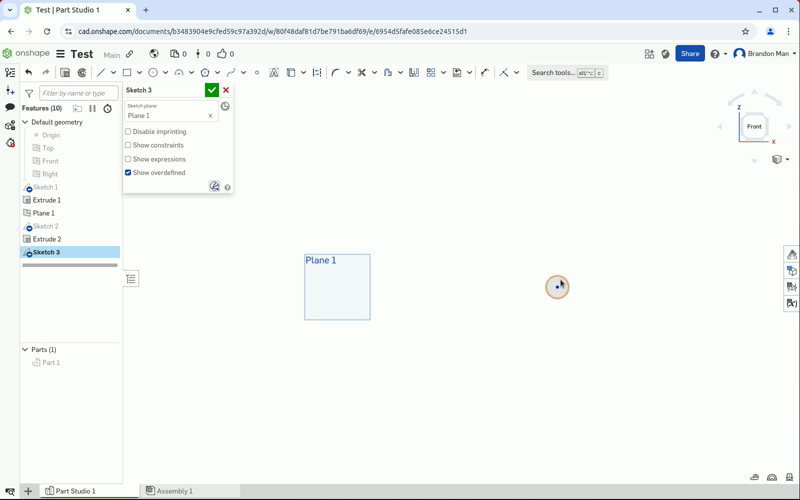
scroll(6)
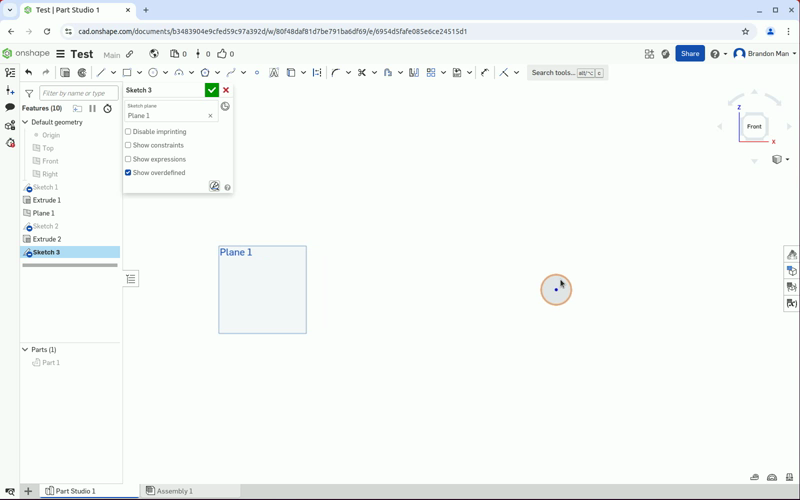
scroll(6)
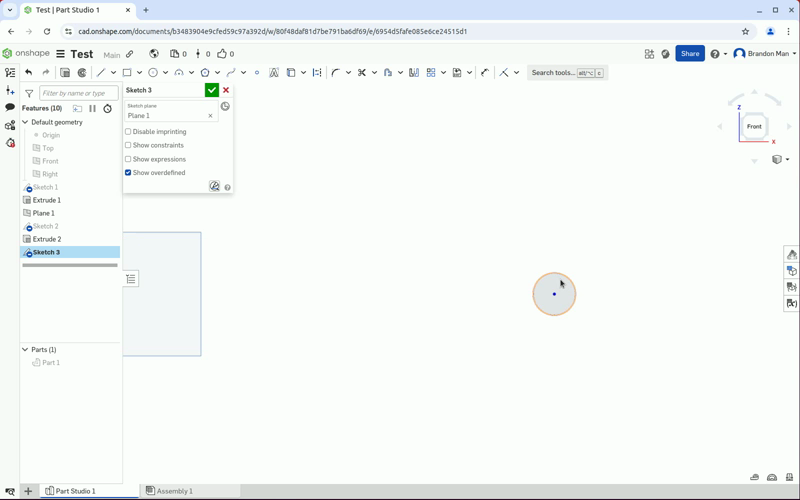
scroll(6)
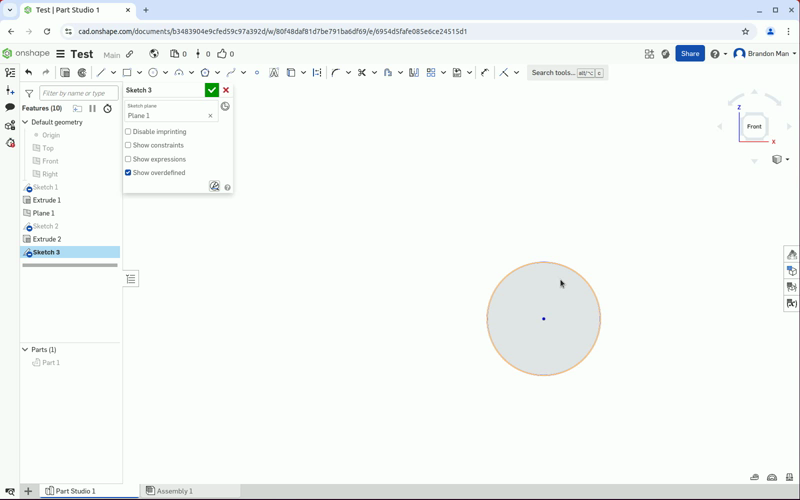
click(560, 279)
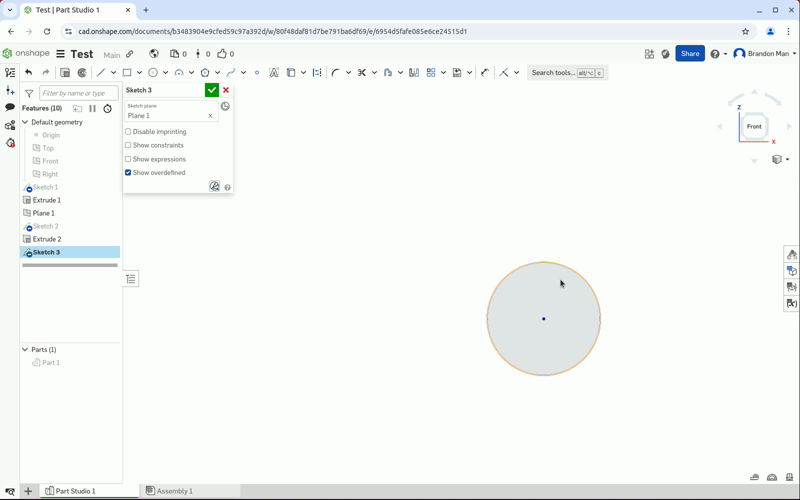
scroll(-6)
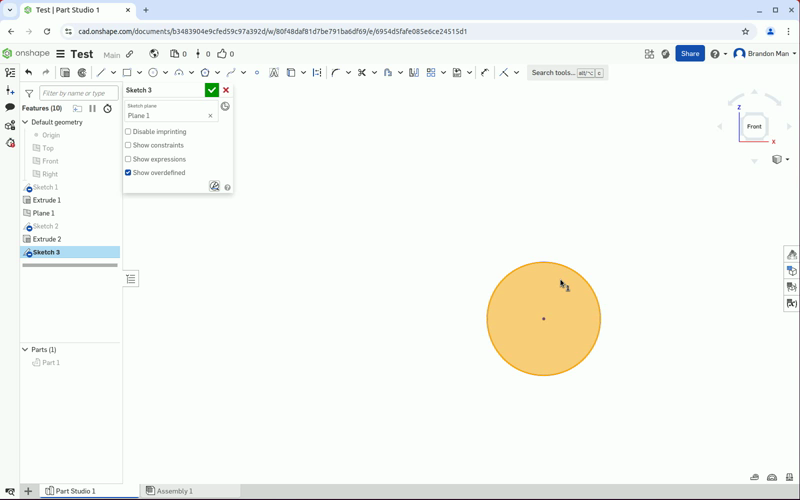
scroll(-6)
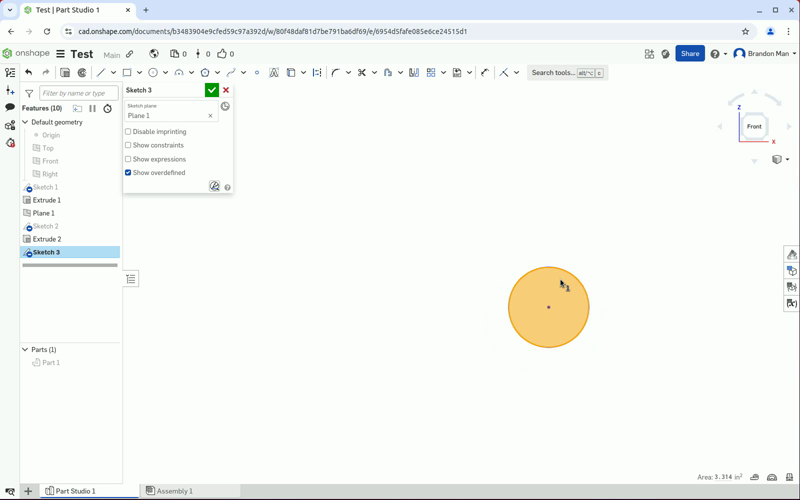
scroll(-6)
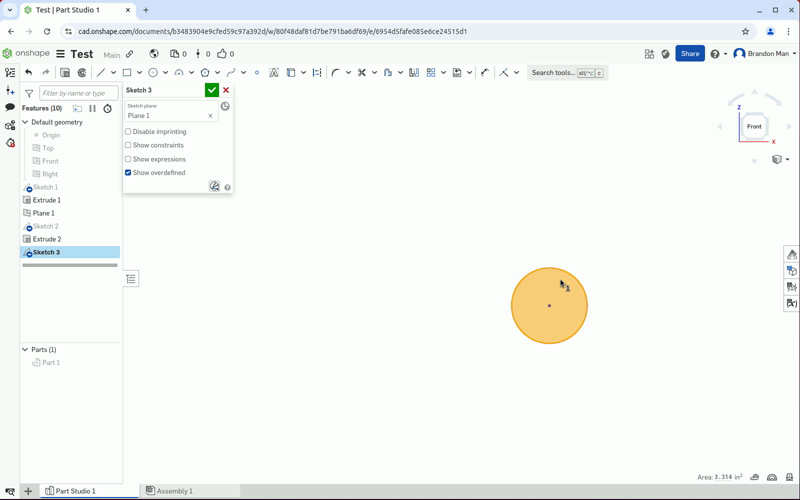
scroll(-6)
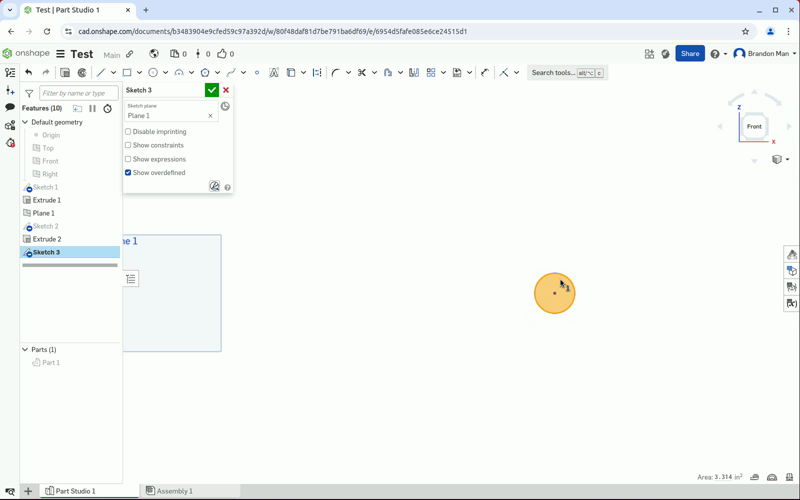
scroll(-6)
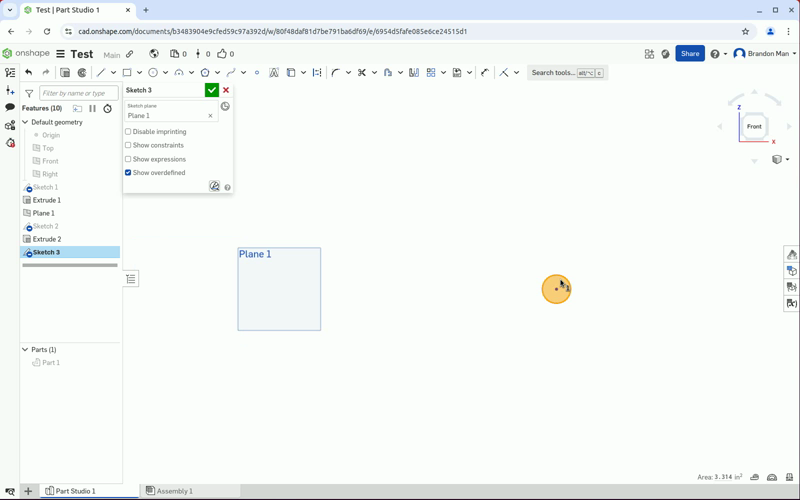
scroll(-6)
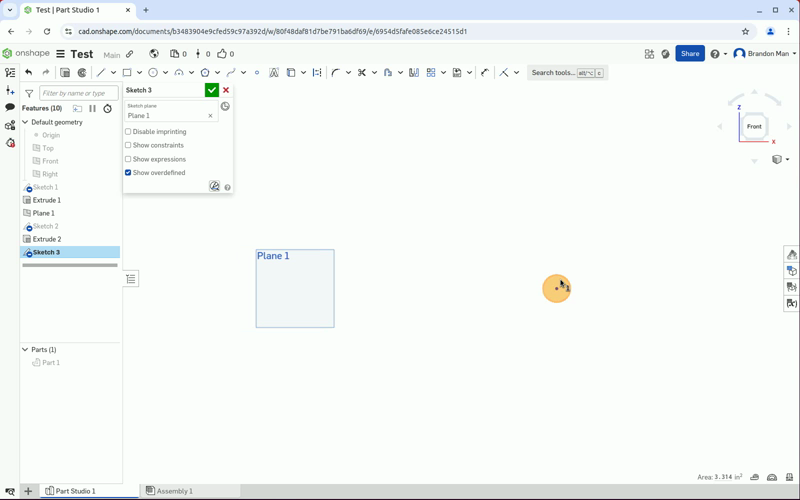
scroll(-6)
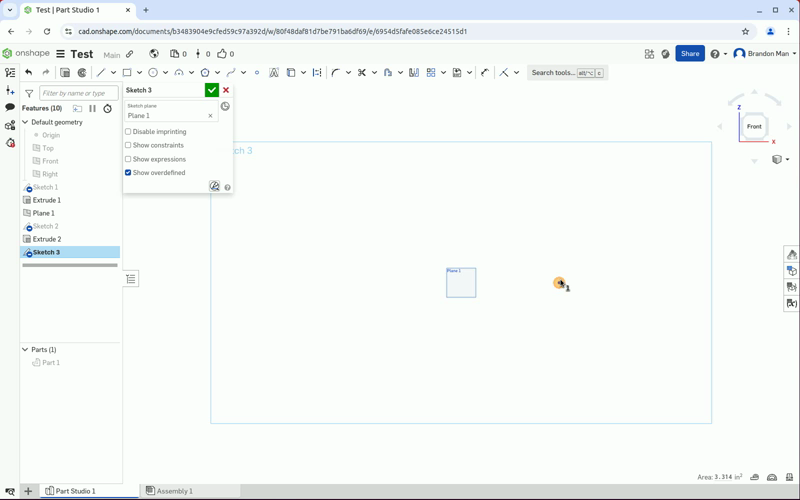
mouse_move(73, 352)
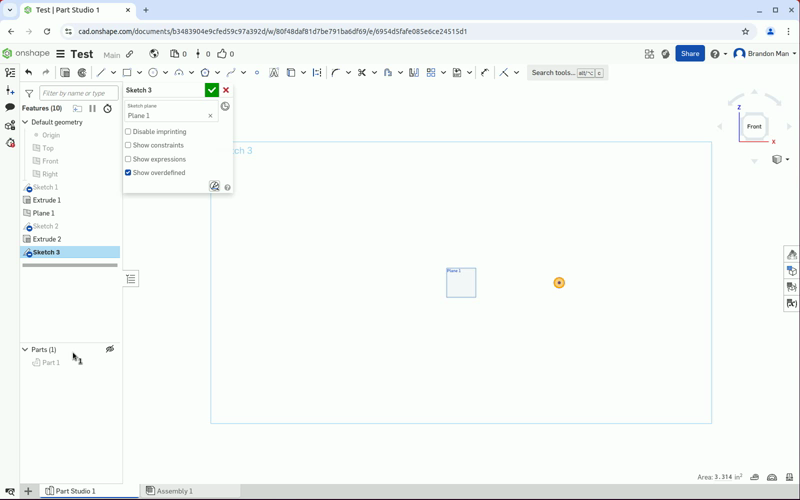
key(shift+y)
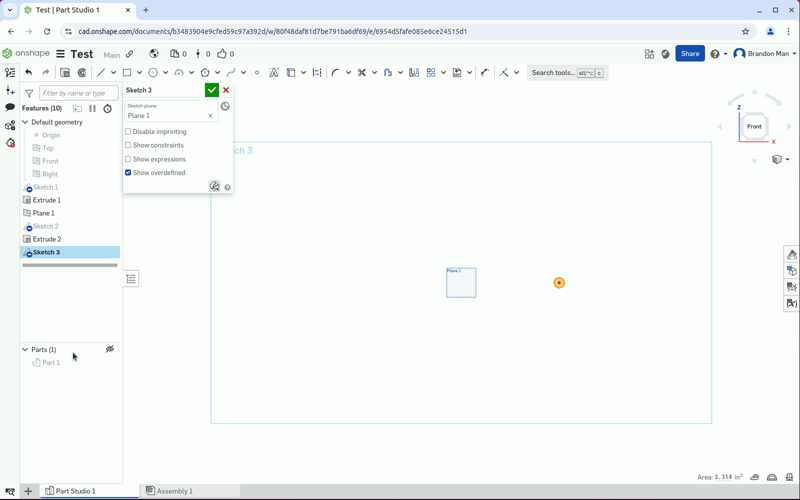
key(shift+e)
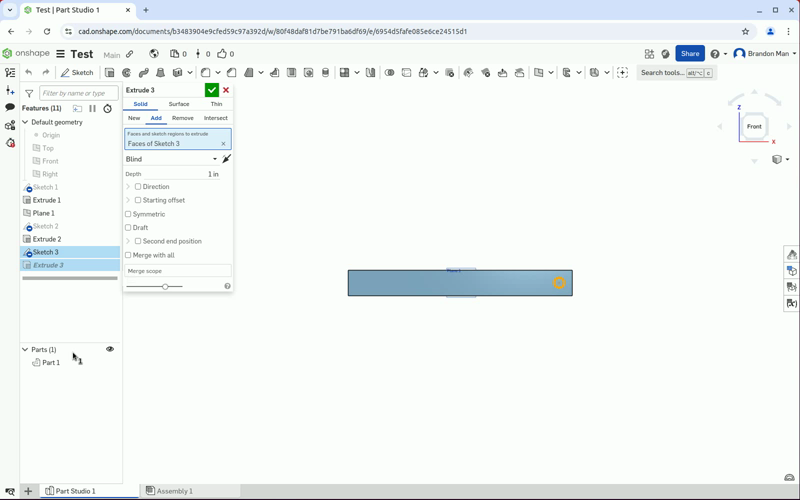
mouse_move(143, 106)
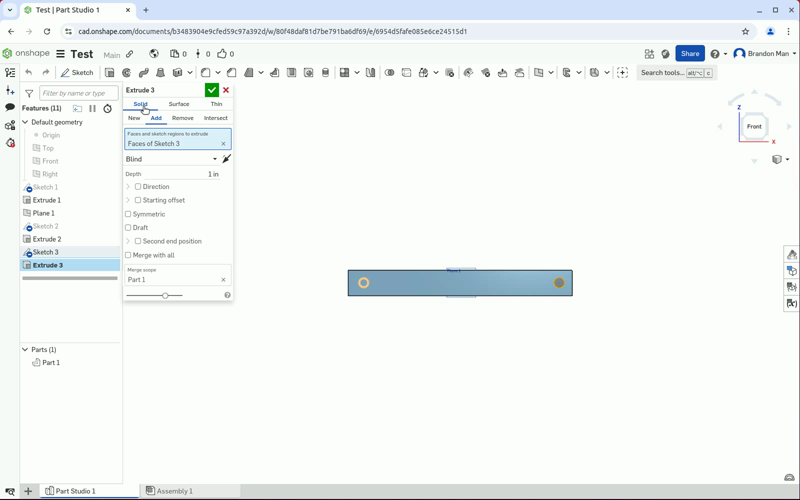
click(143, 106)
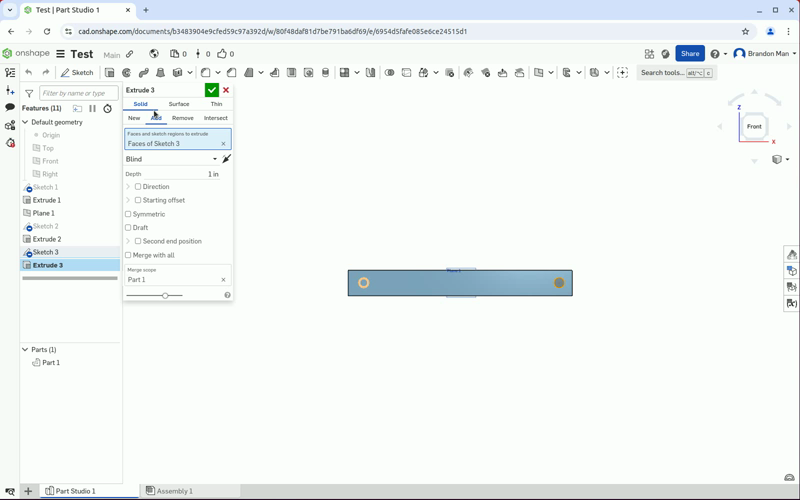
mouse_move(186, 120)
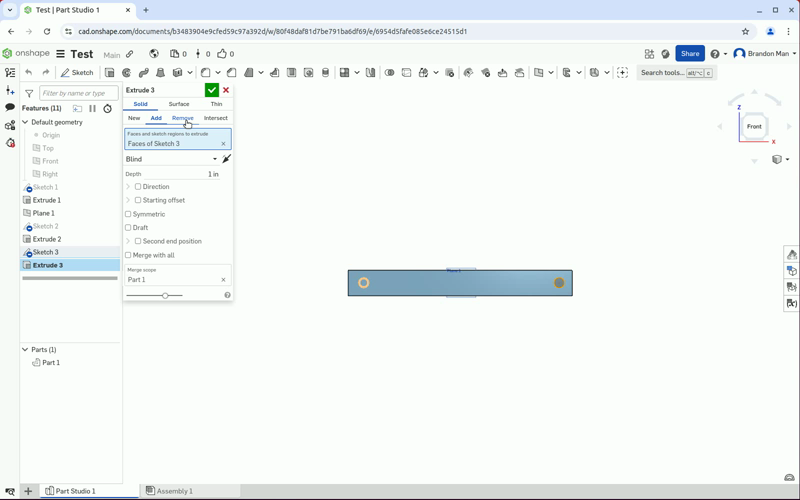
click(186, 120)
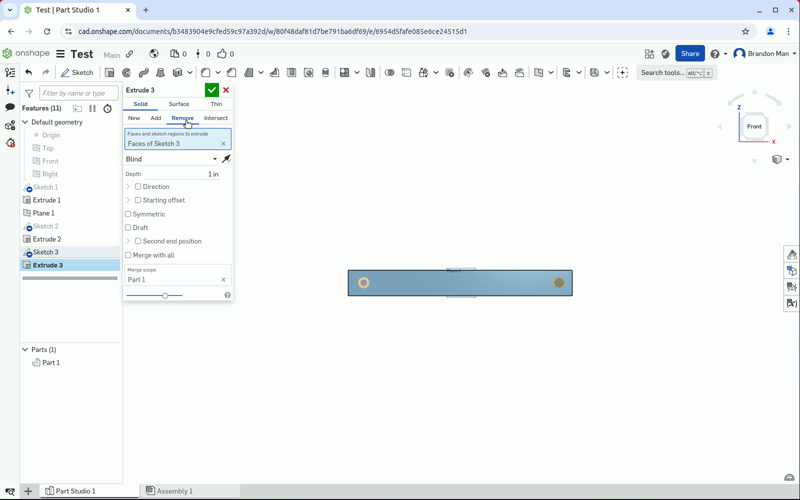
key(tab, 4)
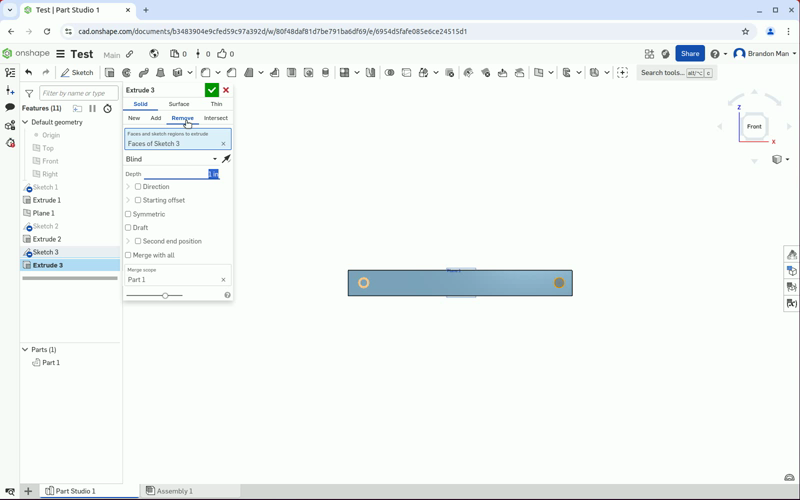
text(12.517)
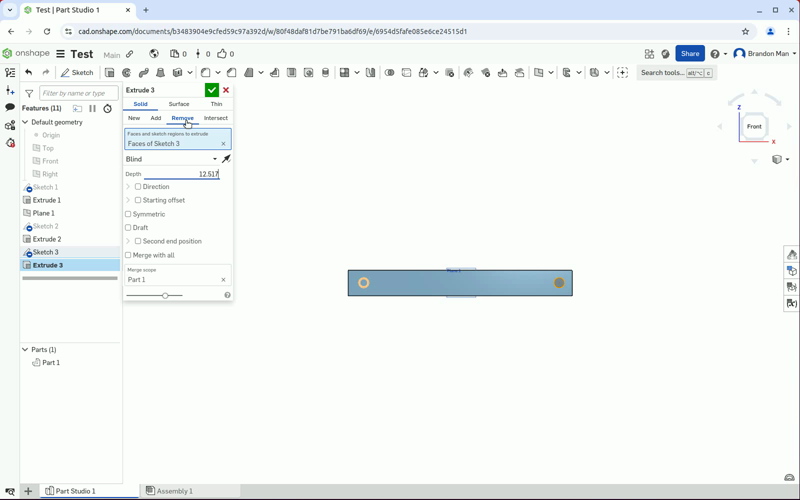
key(tab, 6)
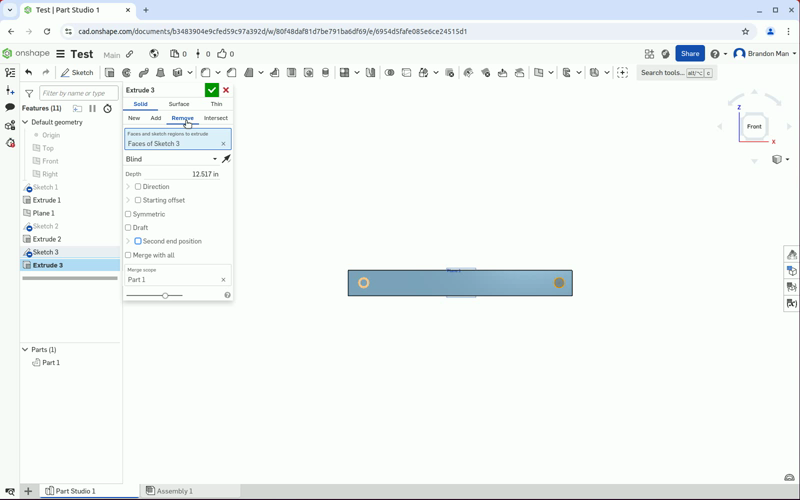
key(space)
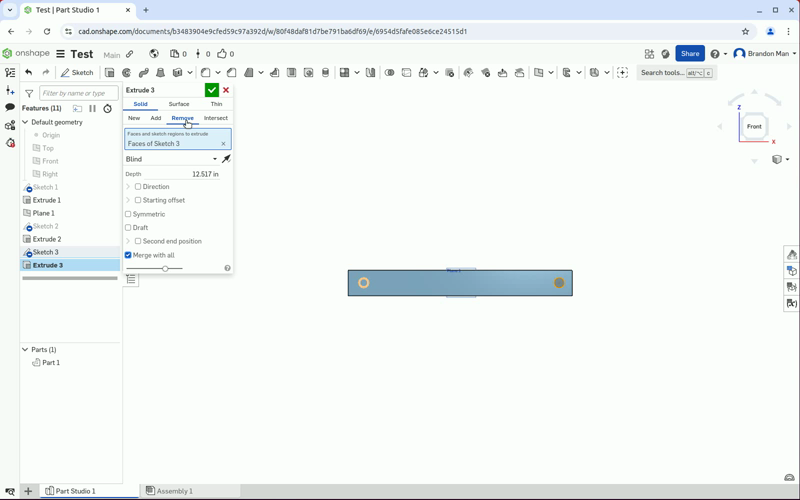
key(enter)
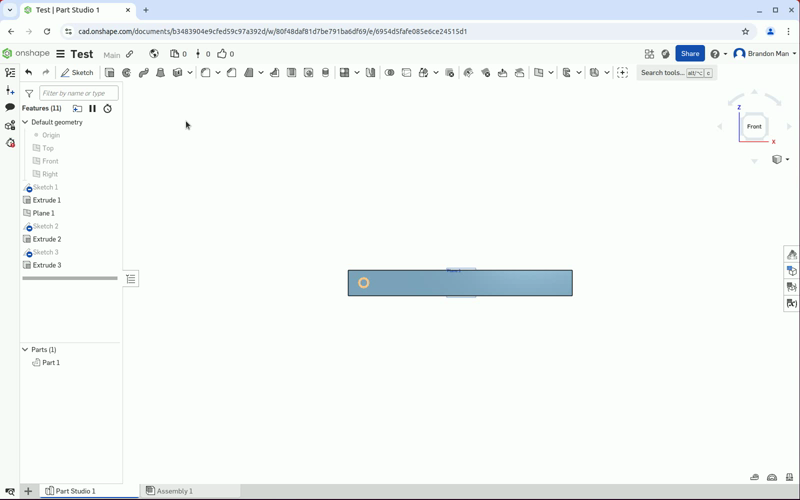
key(shift+h)
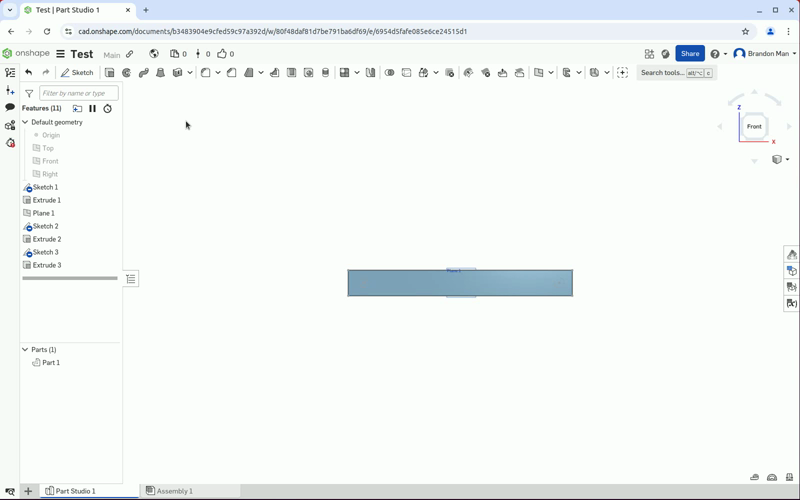
key(shift+h)
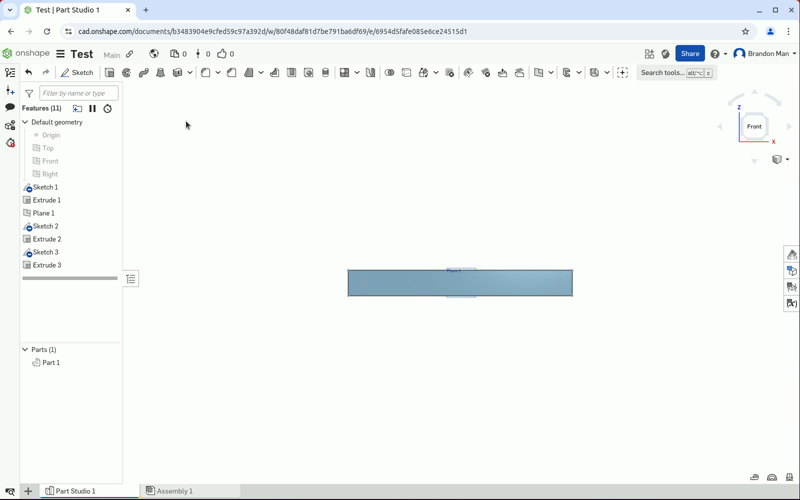
key(shift+7)
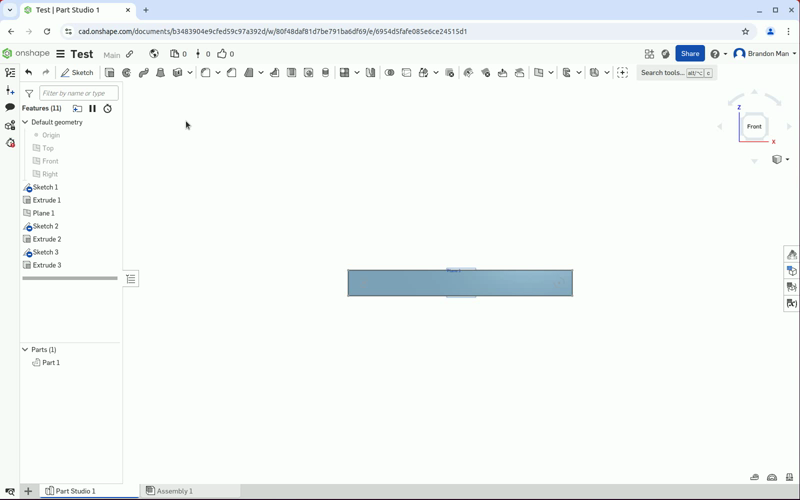
key(left, 2)
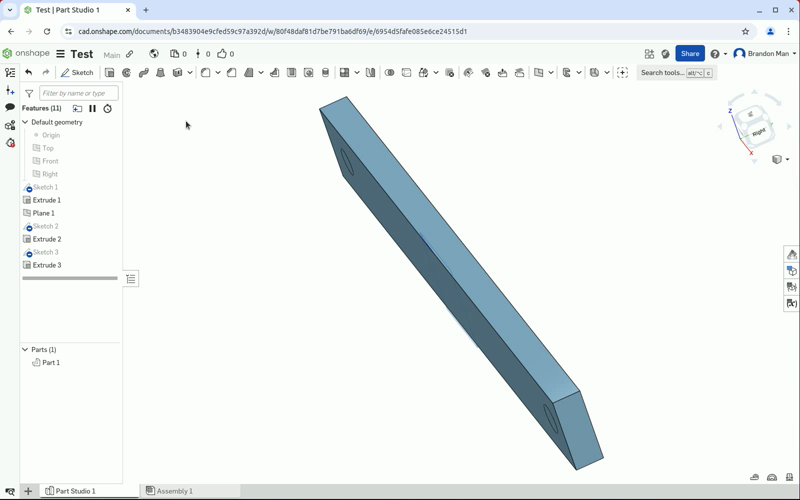
key(down, 2)
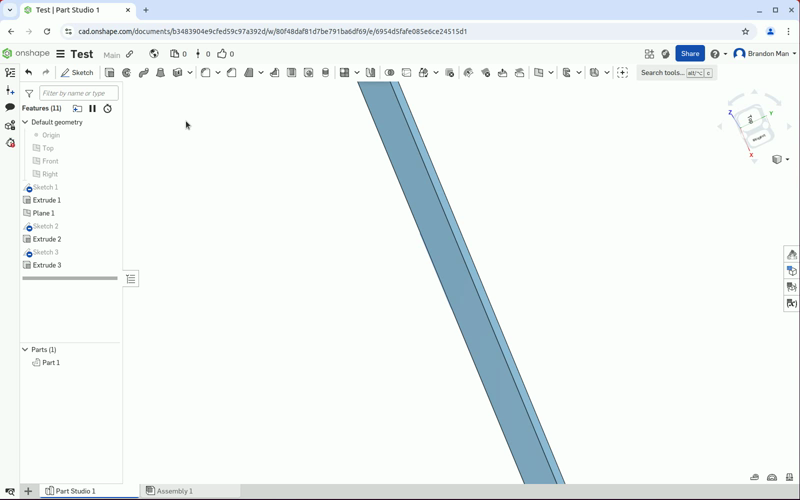
key(up, 2)
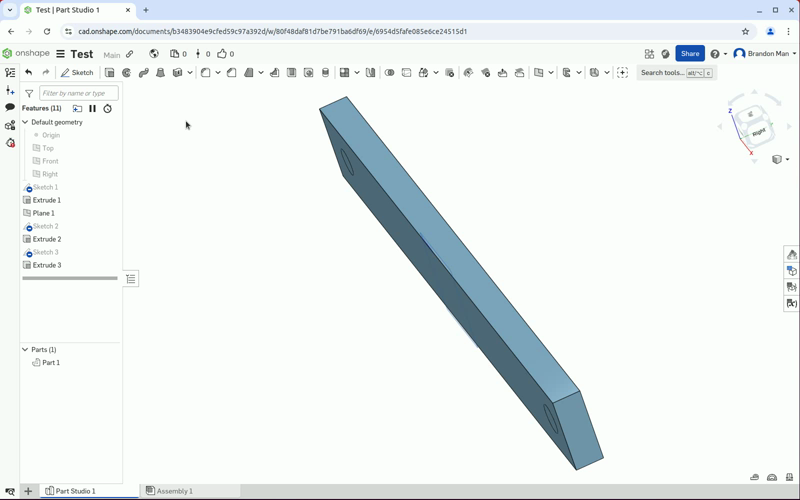
key(right, 2)
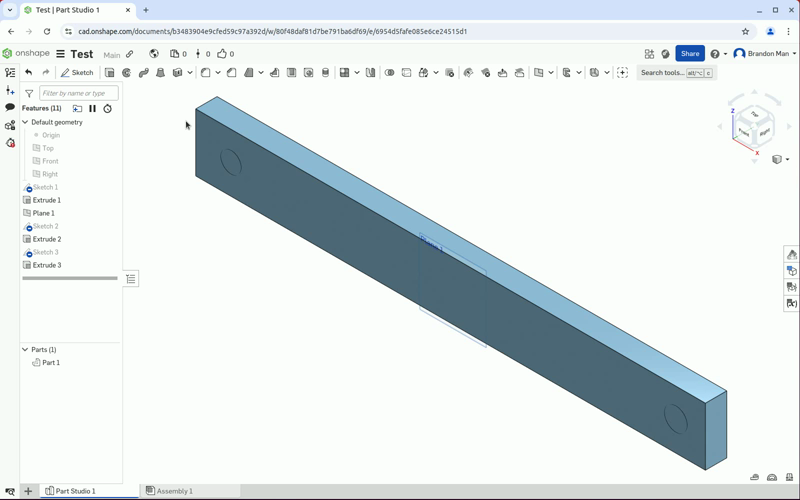
mouse_move(73, 189)
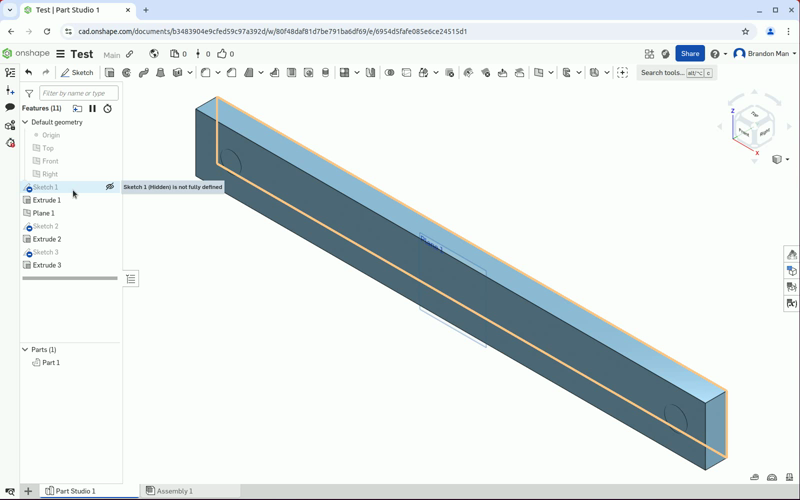
click(73, 189)